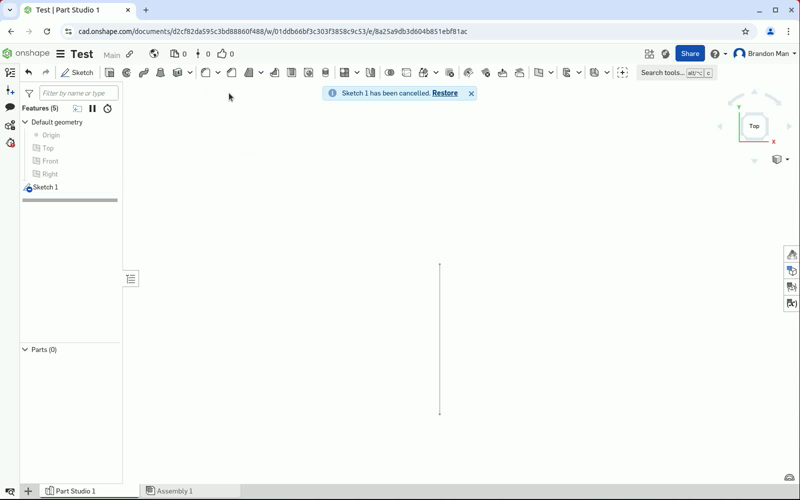
key(shift+h)
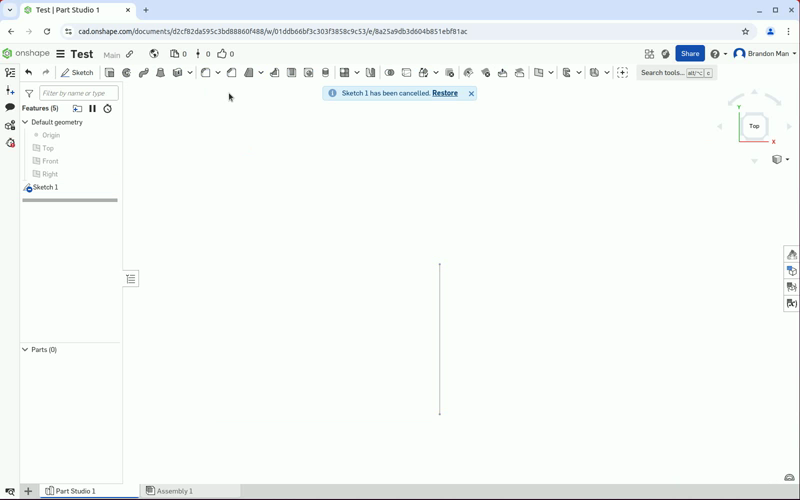
key(shift+s)
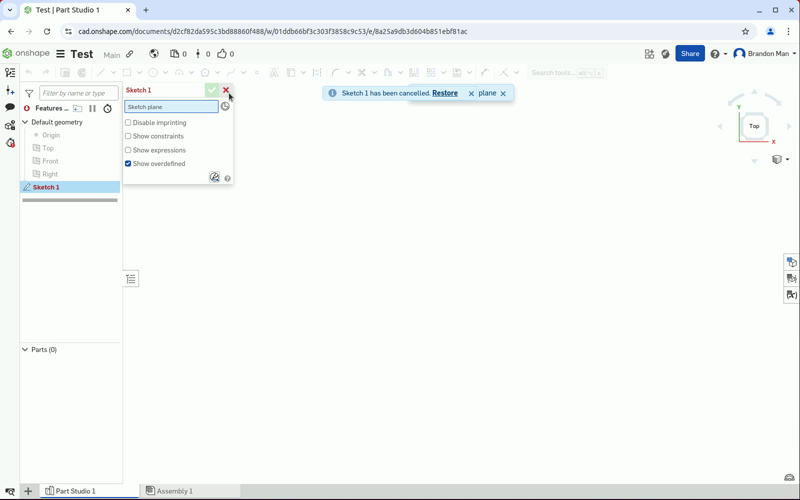
mouse_move(73, 150)
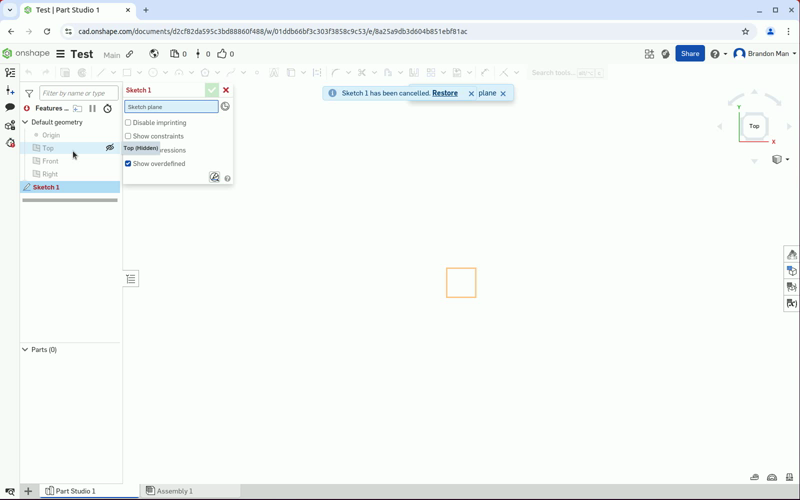
click(73, 150)
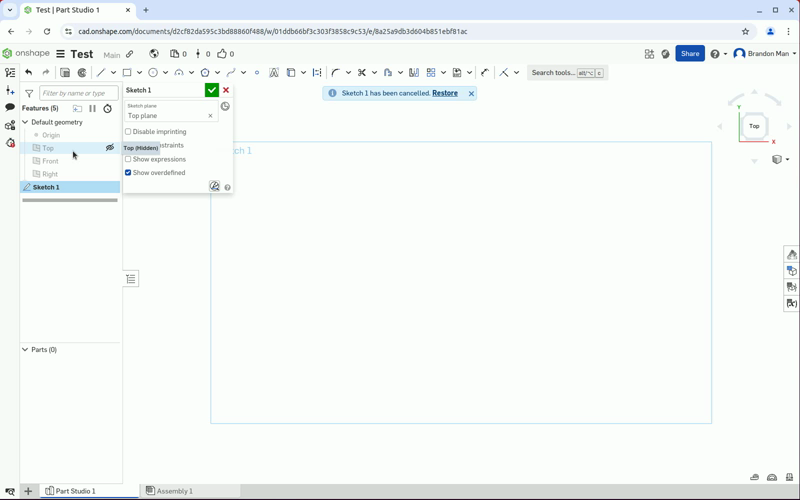
mouse_move(73, 352)
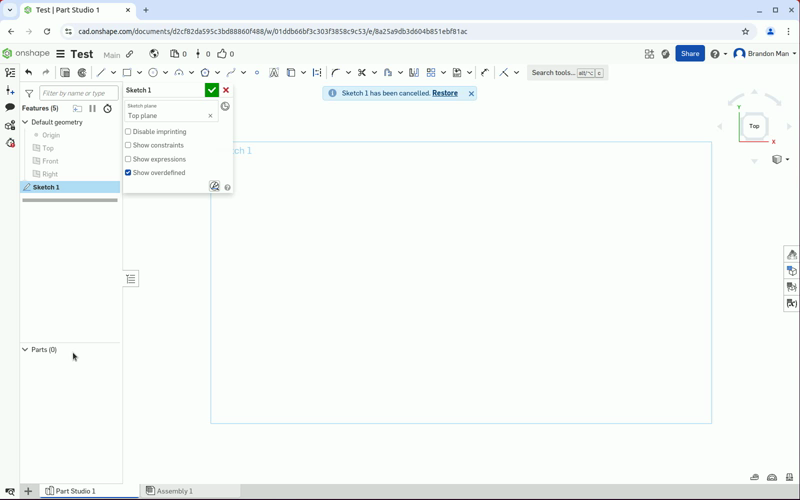
key(y)
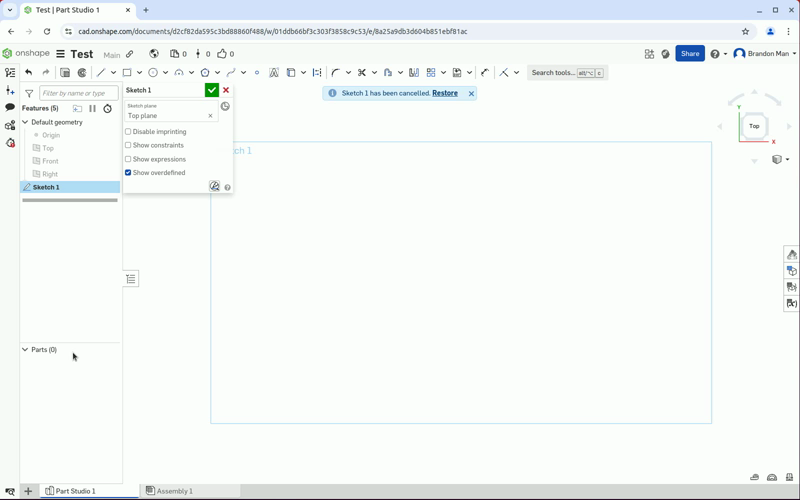
key(l)
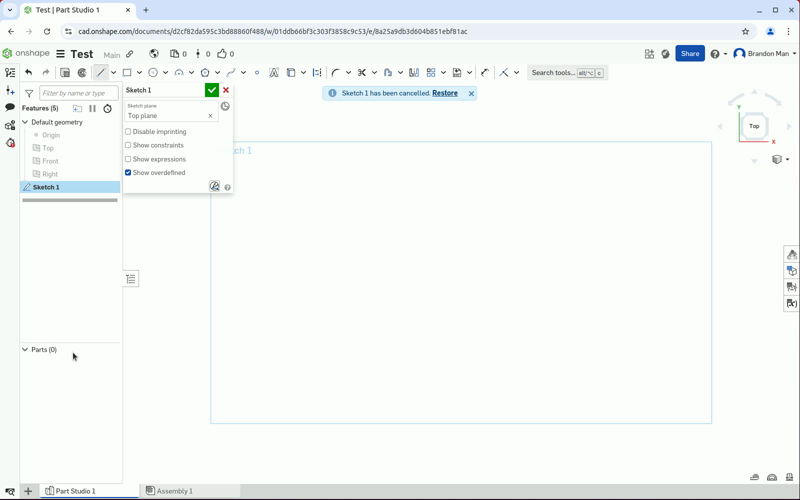
key_down(shift)
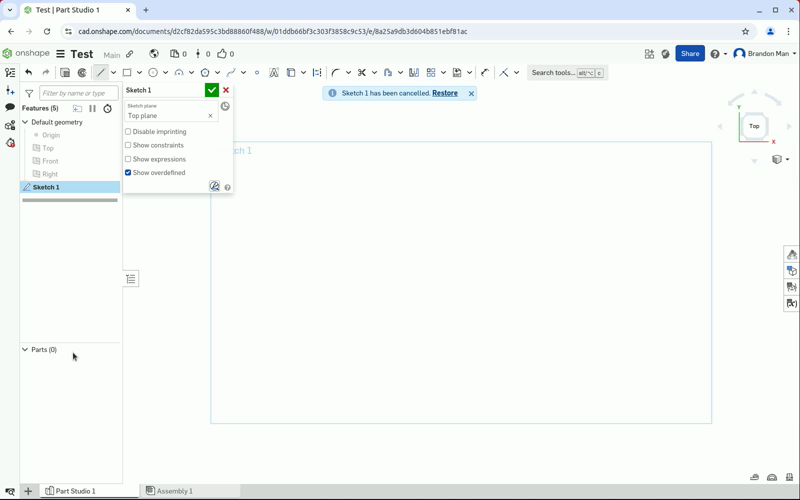
mouse_move(348, 223)
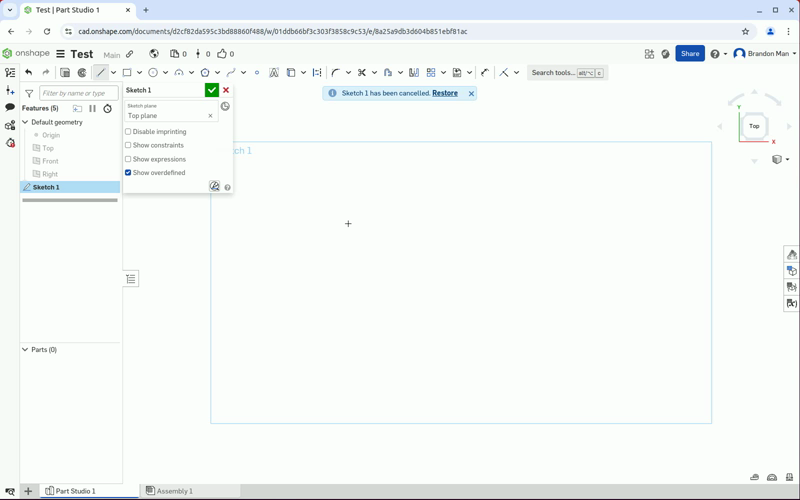
click(348, 223)
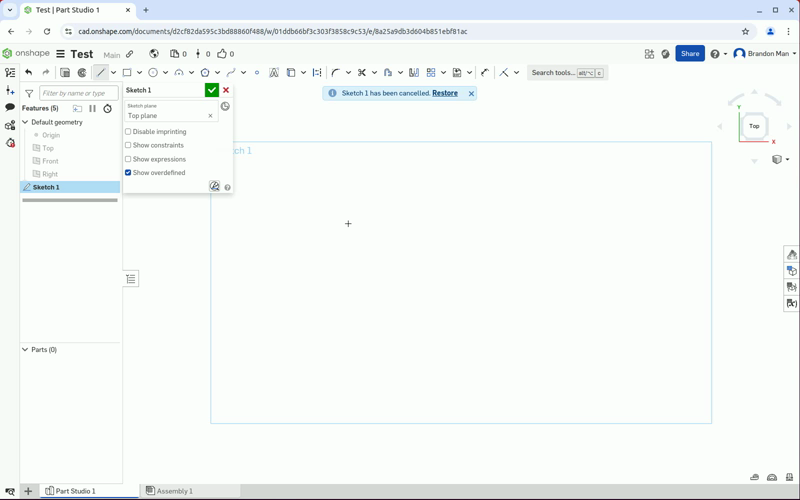
key_up(shift)
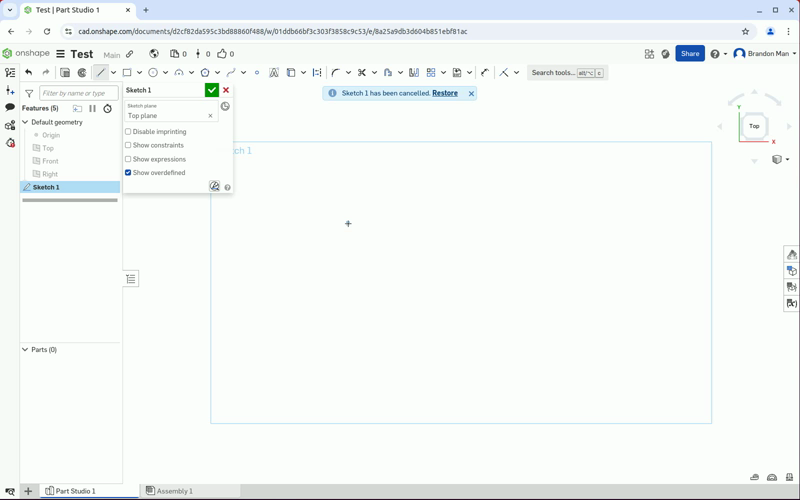
key_down(shift)
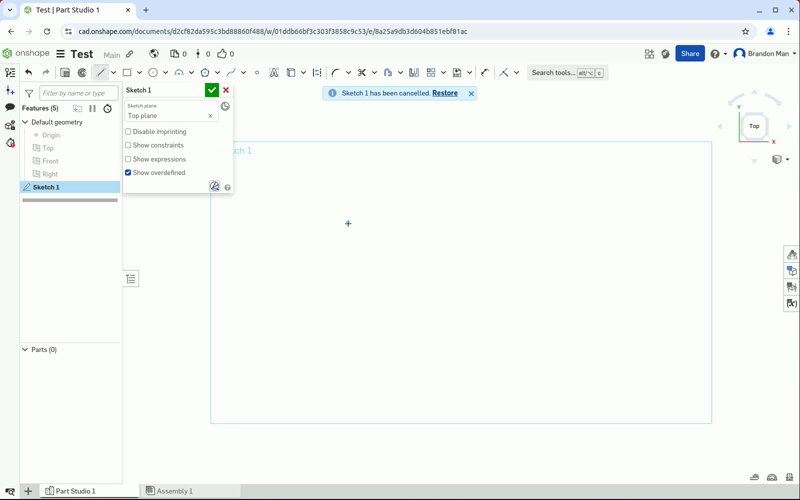
mouse_move(378, 223)
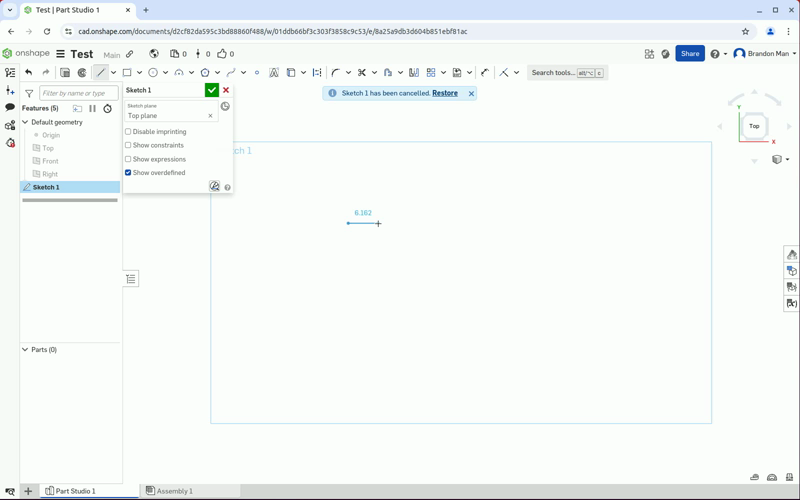
mouse_move(391, 254)
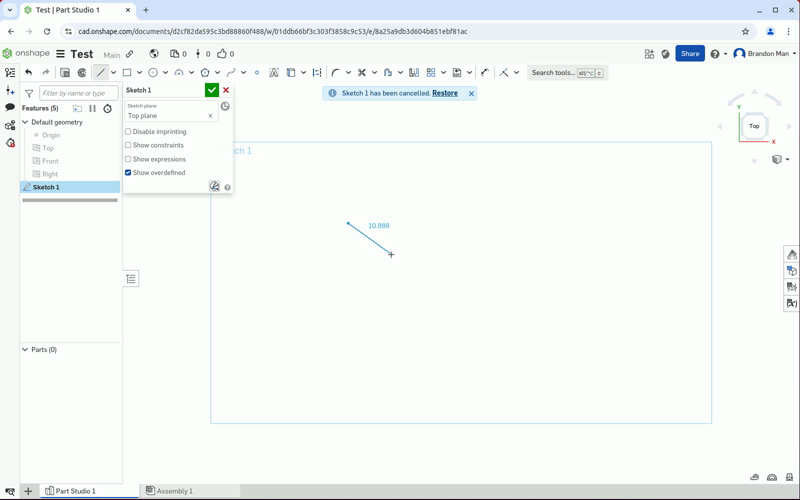
click(391, 254)
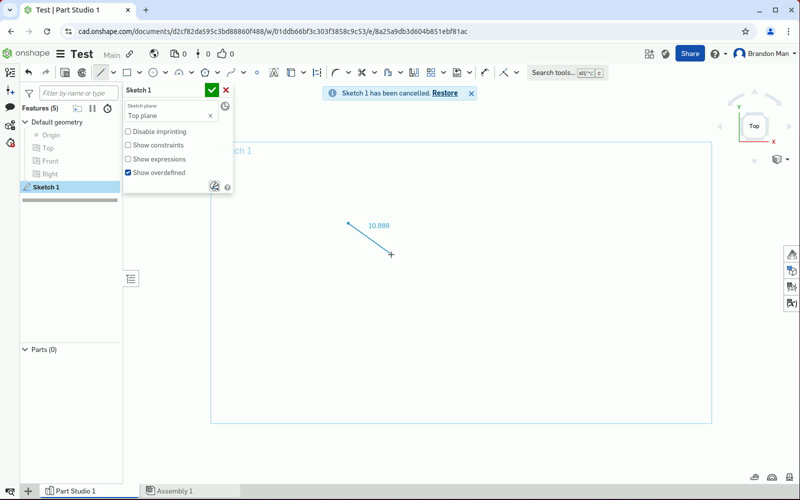
key_up(shift)
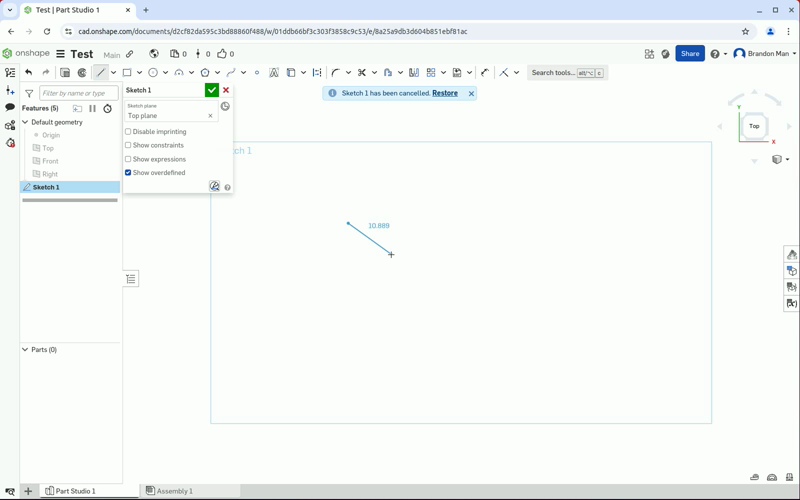
key(esc)
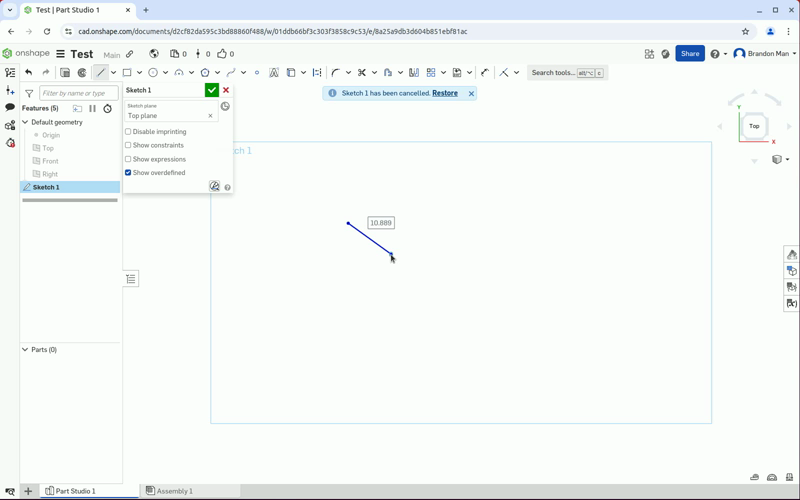
key(a)
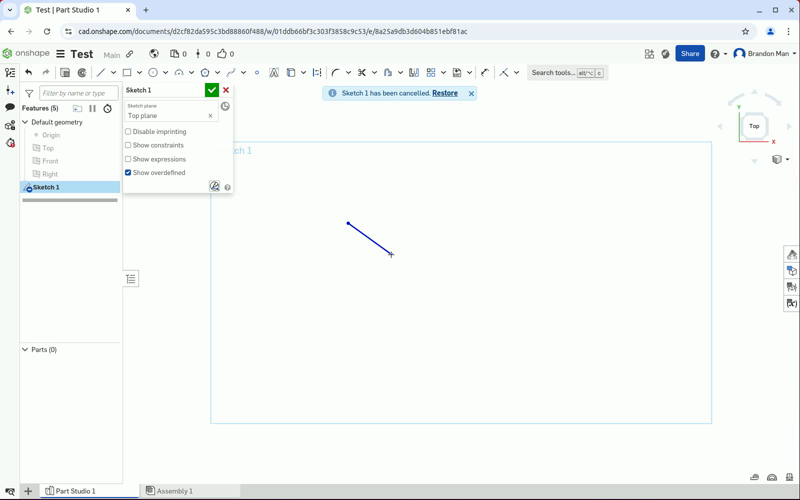
mouse_move(391, 254)
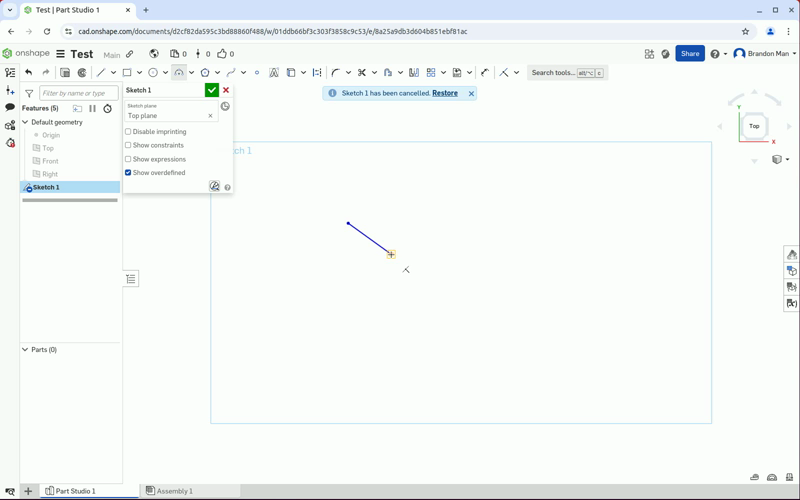
click(391, 254)
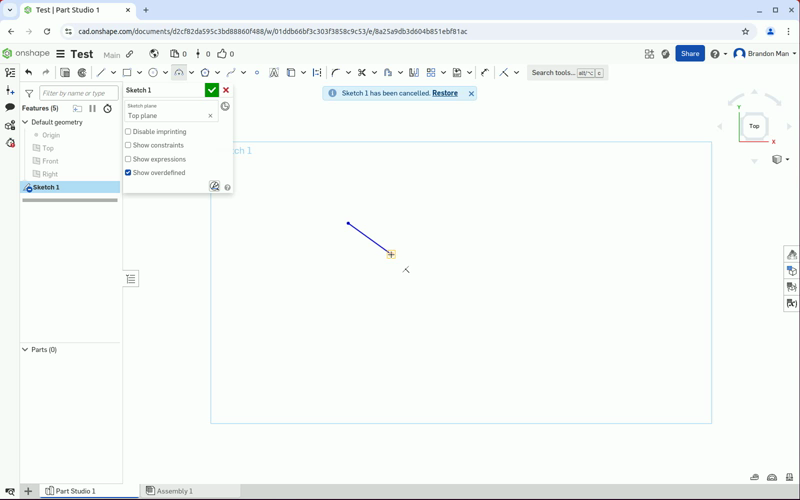
key_down(shift)
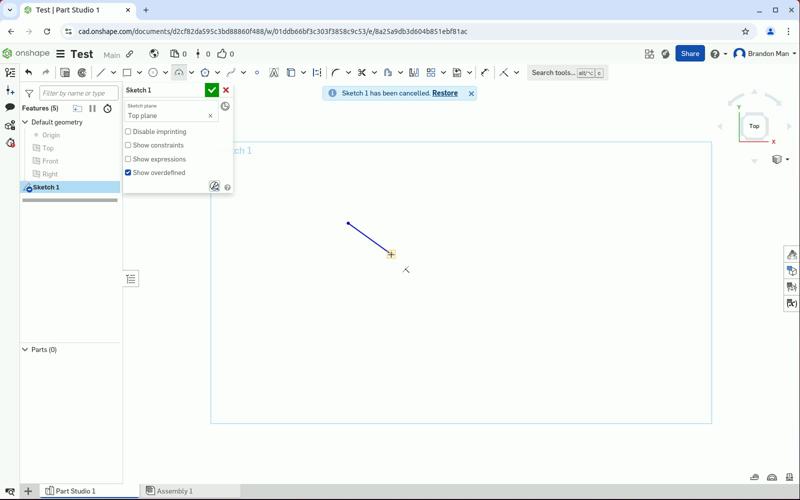
mouse_move(529, 260)
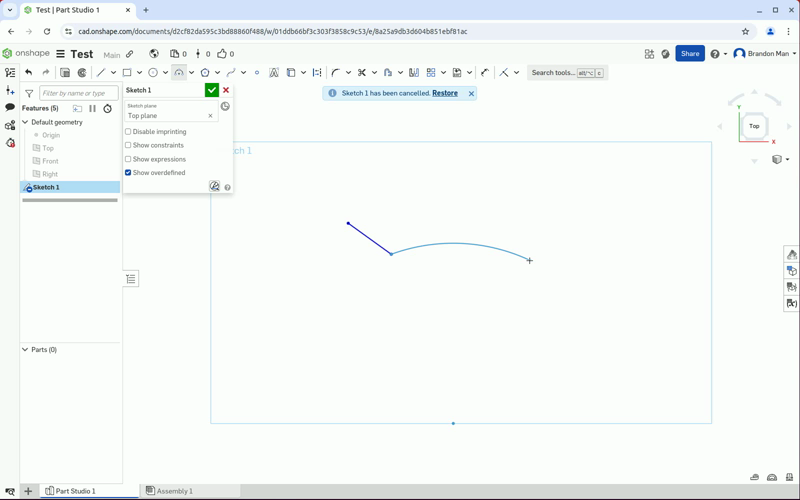
click(529, 260)
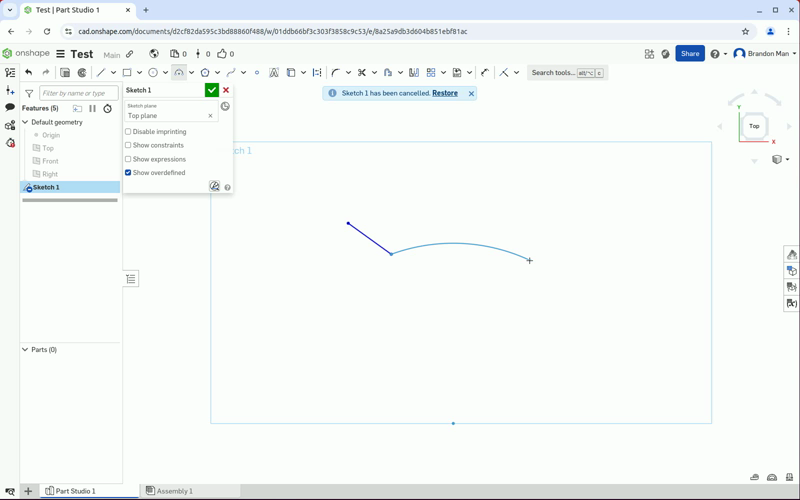
mouse_move(456, 355)
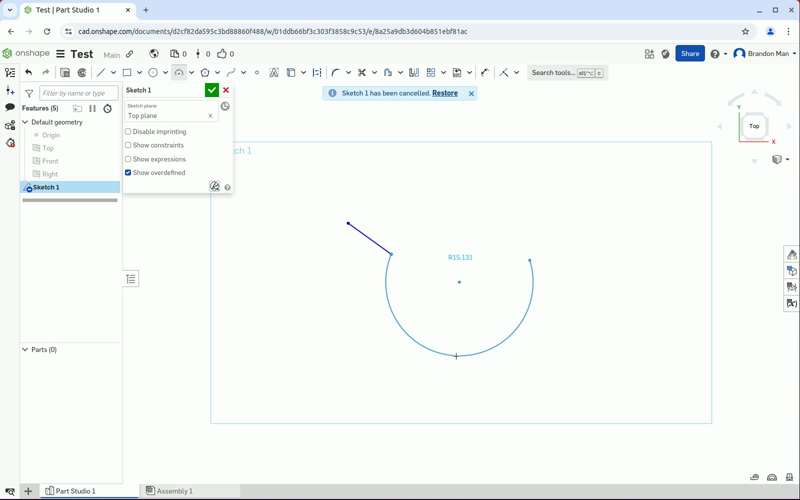
click(456, 355)
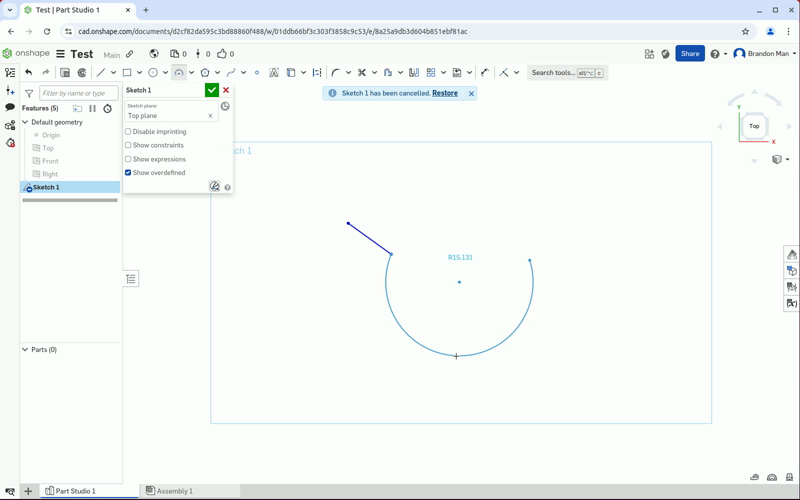
key_up(shift)
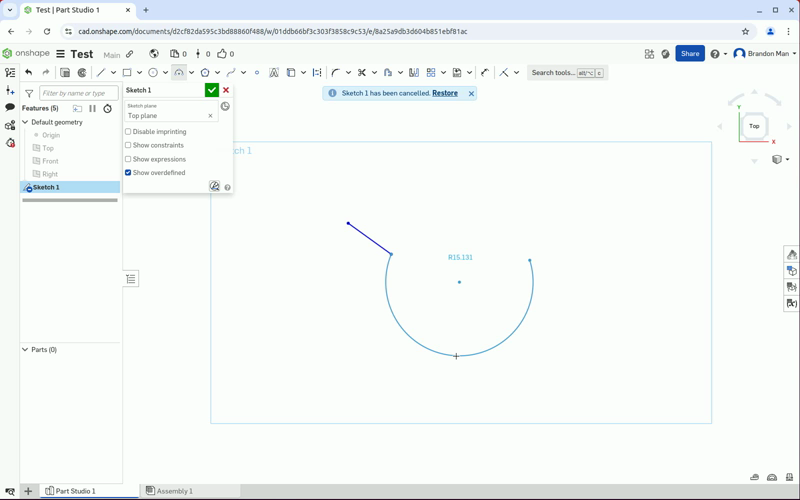
mouse_move(529, 260)
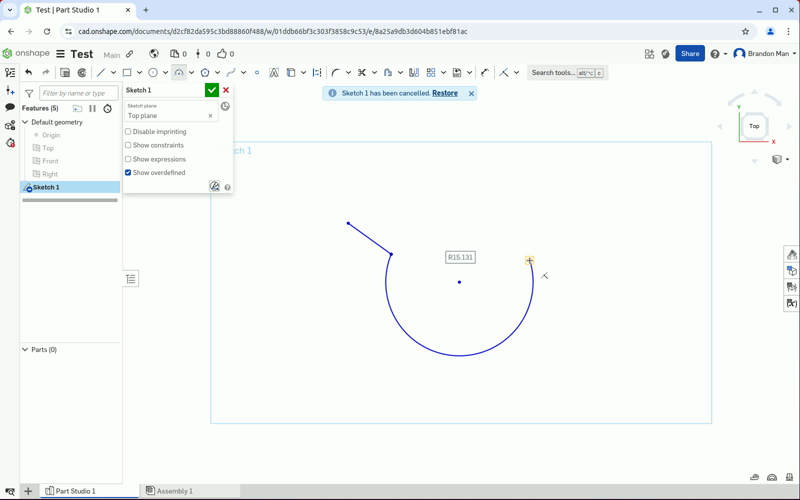
click(529, 260)
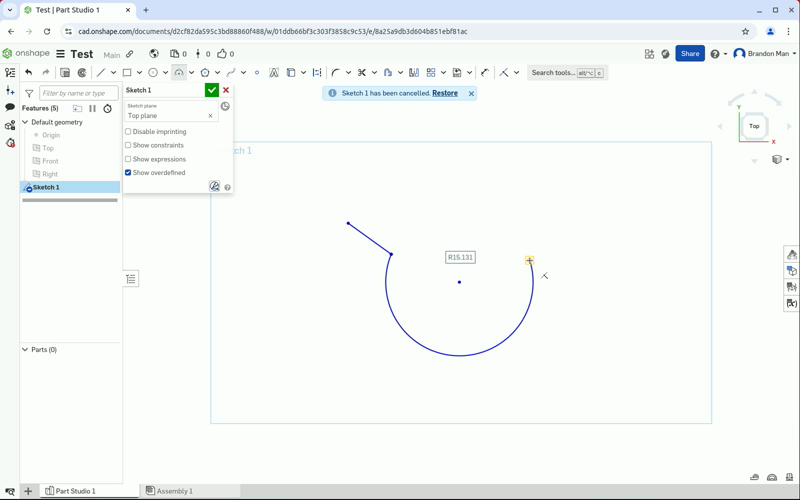
mouse_move(348, 223)
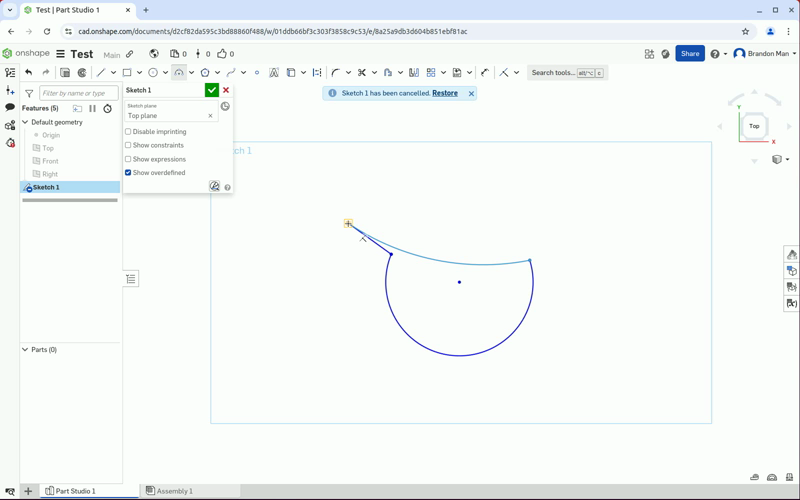
click(348, 223)
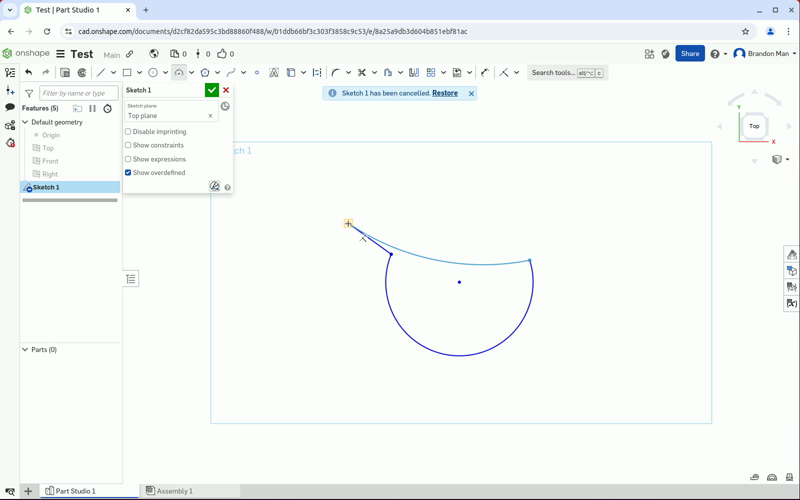
key_down(shift)
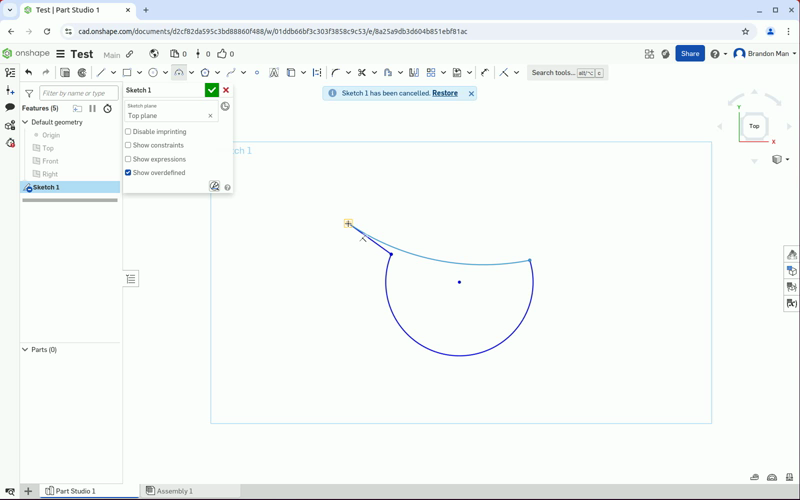
mouse_move(451, 182)
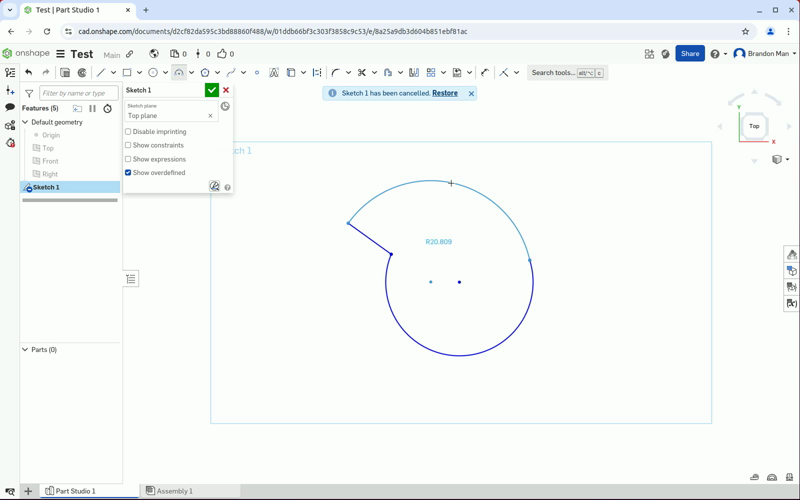
click(451, 182)
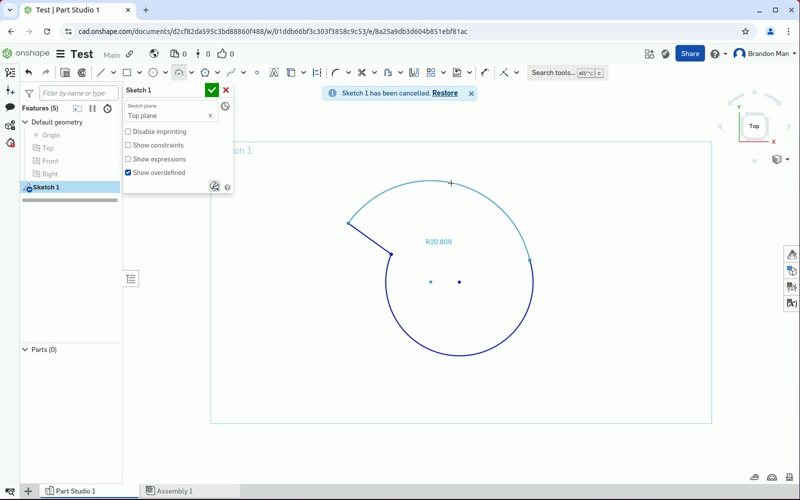
key_up(shift)
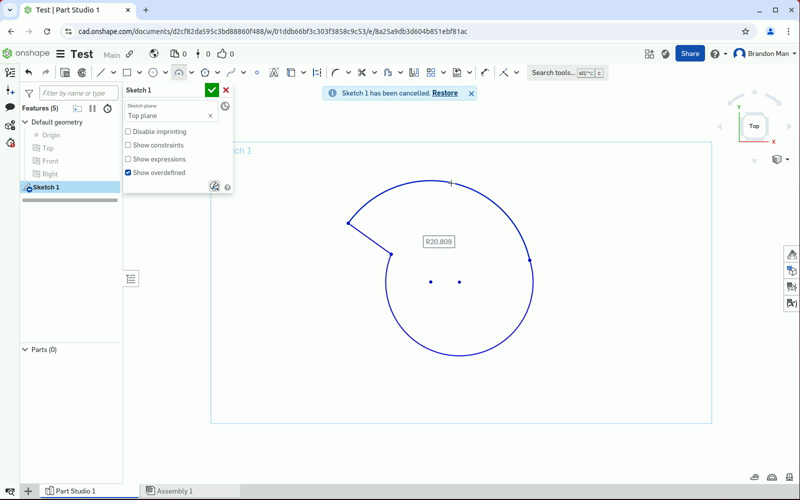
key(esc)
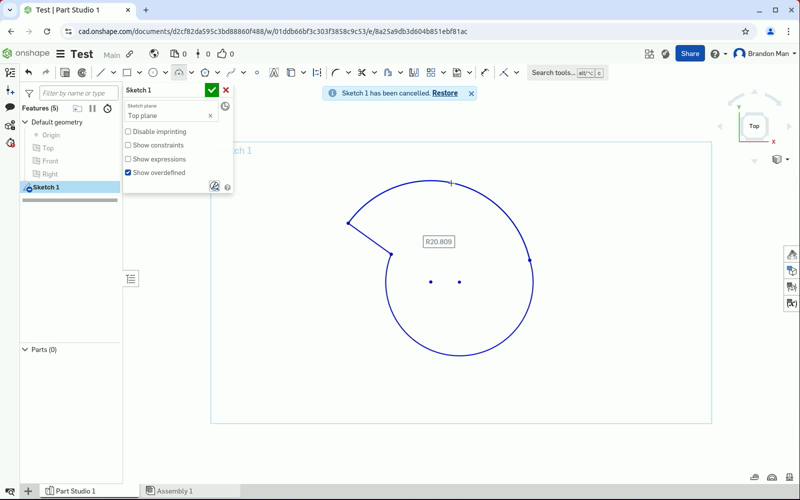
mouse_move(491, 314)
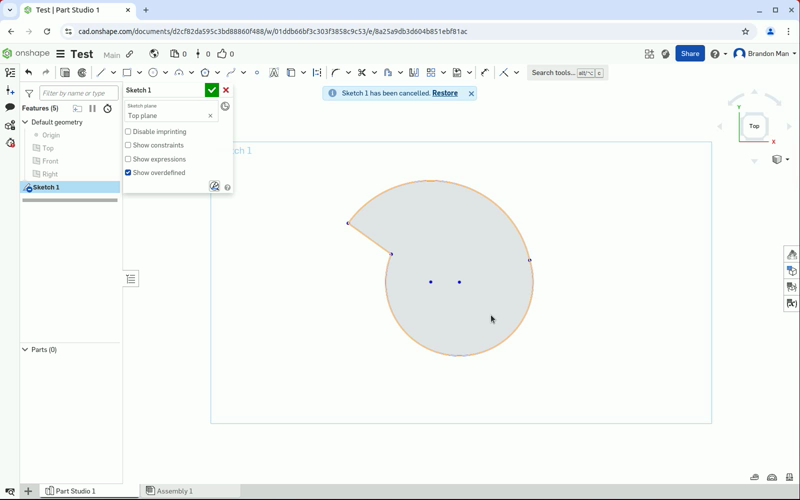
click(491, 314)
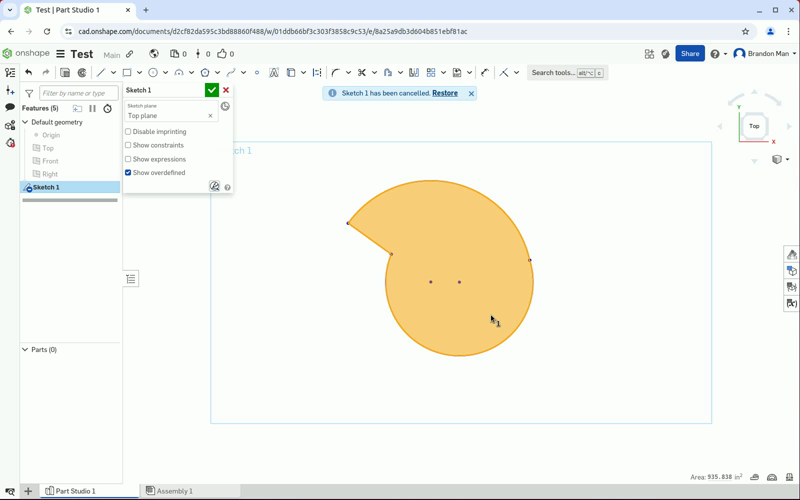
mouse_move(73, 352)
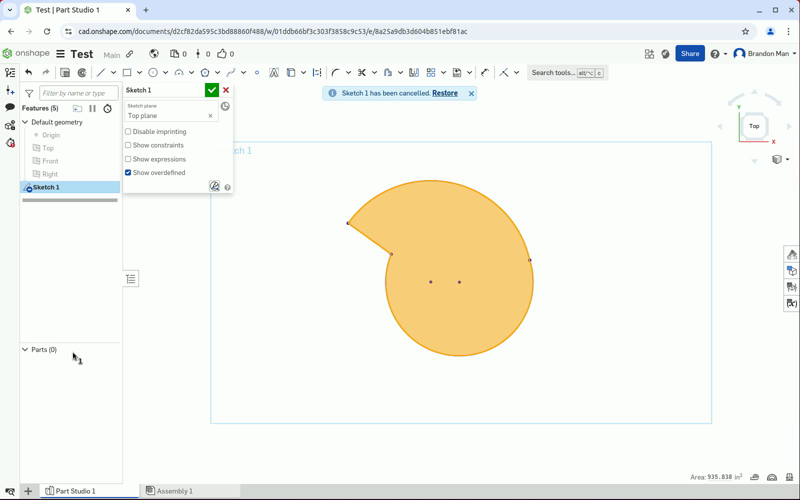
key(shift+y)
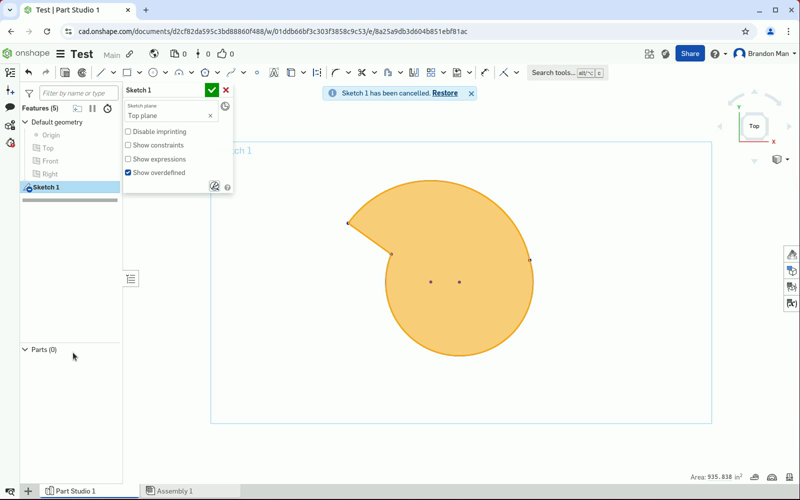
key(shift+e)
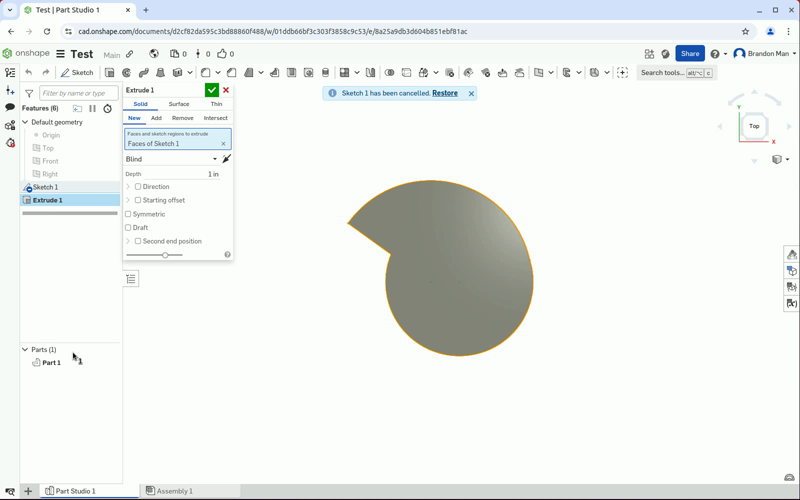
mouse_move(143, 106)
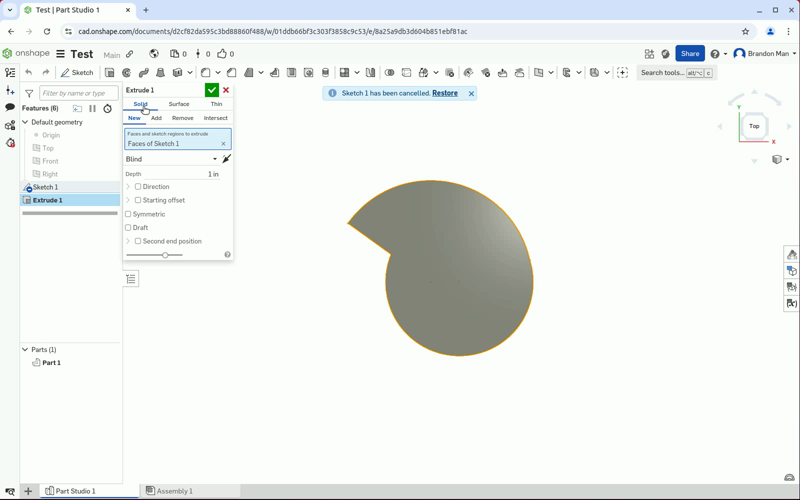
click(143, 106)
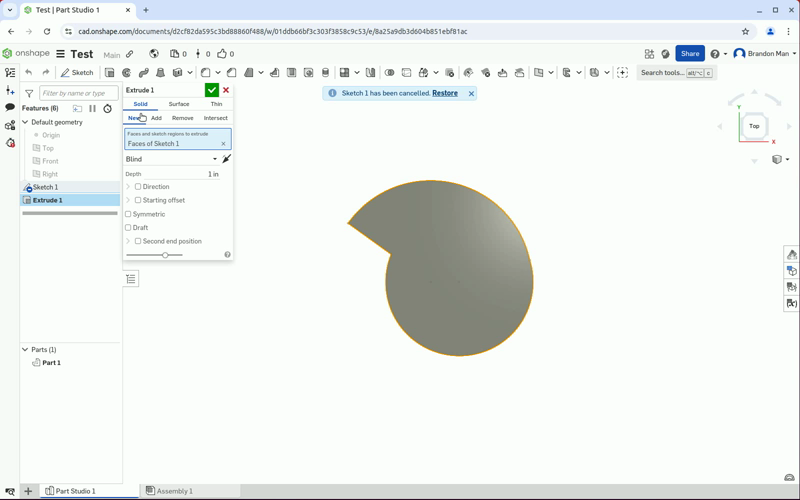
mouse_move(137, 120)
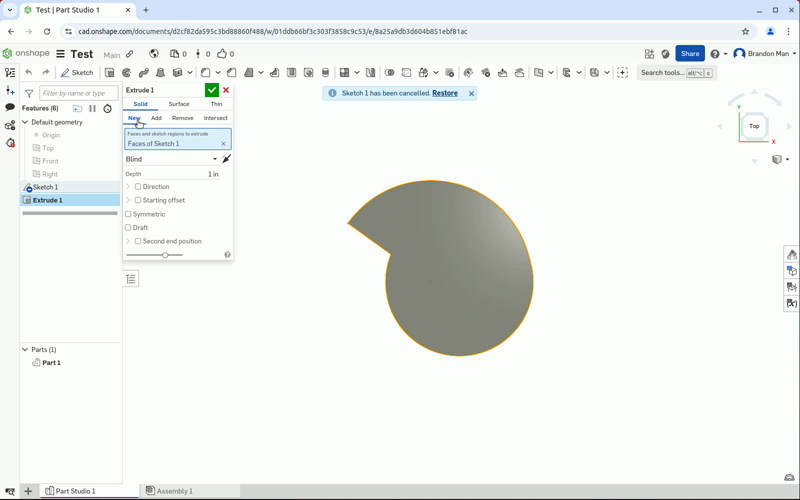
click(137, 120)
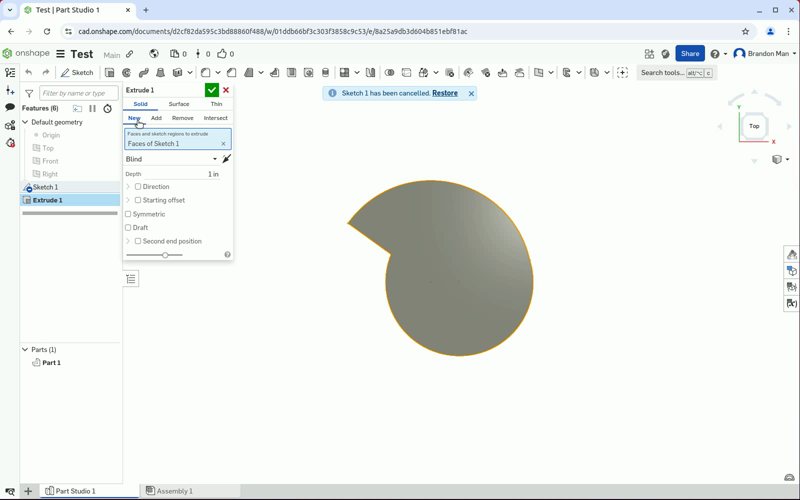
key(tab, 4)
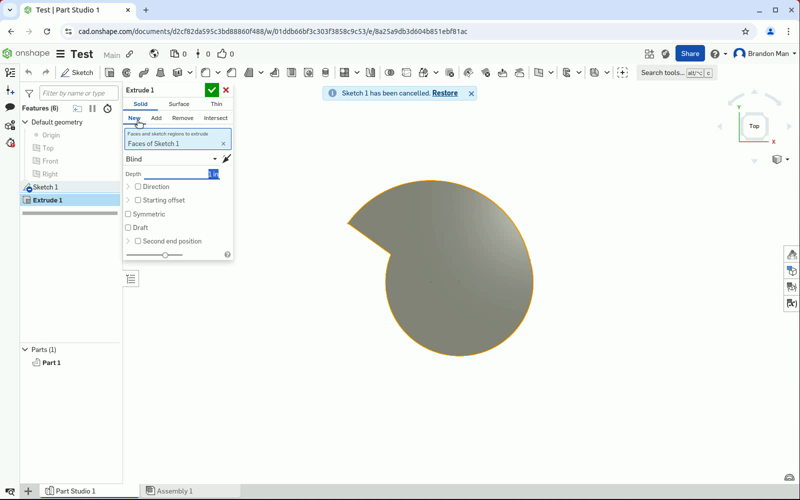
text(7.703)
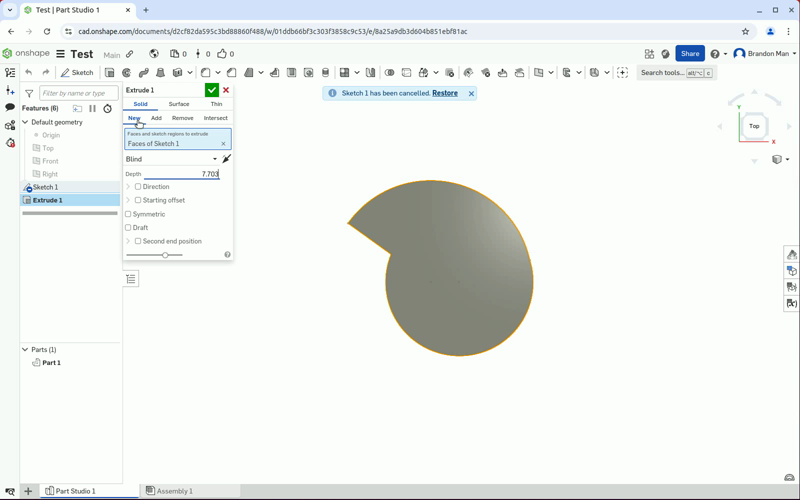
key(enter)
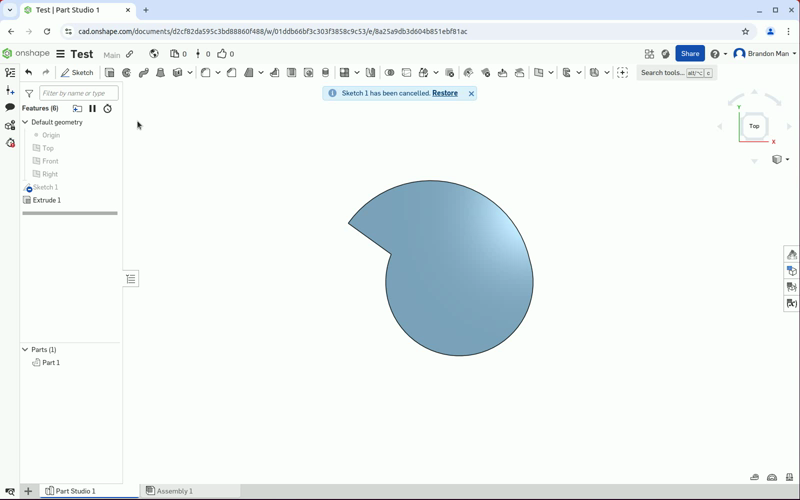
key(shift+h)
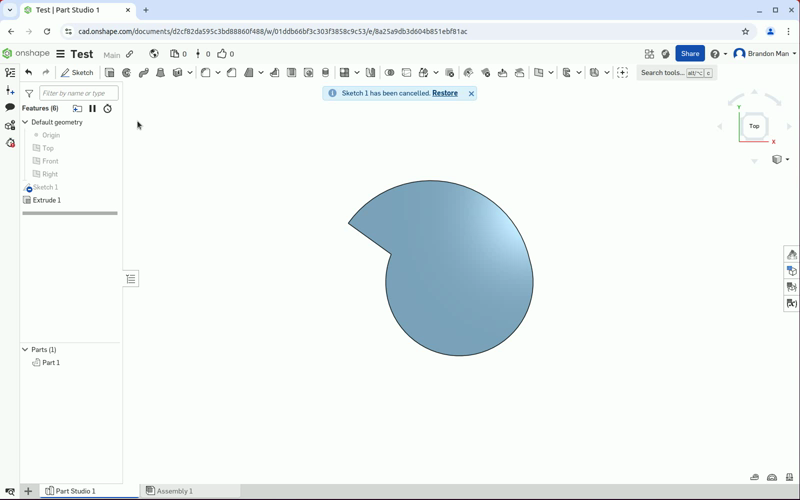
key(shift+h)
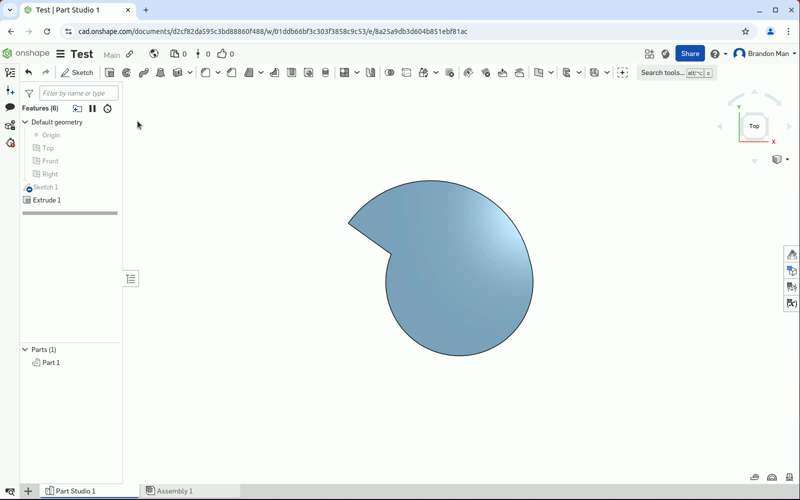
mouse_move(73, 189)
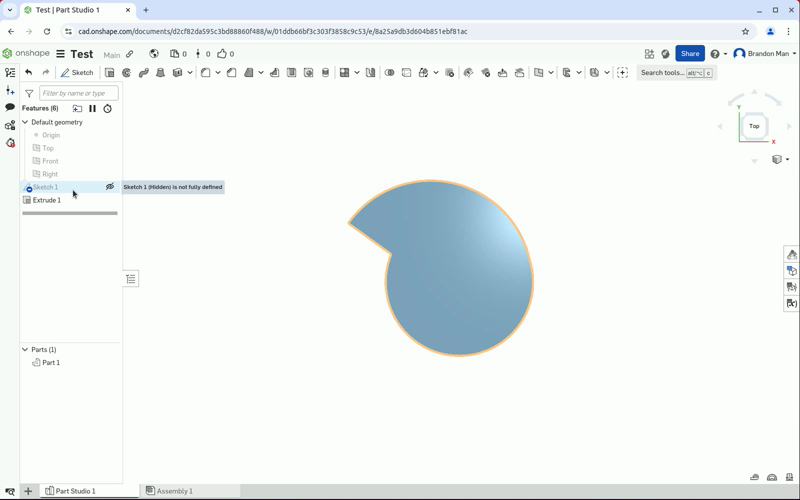
click(73, 189)
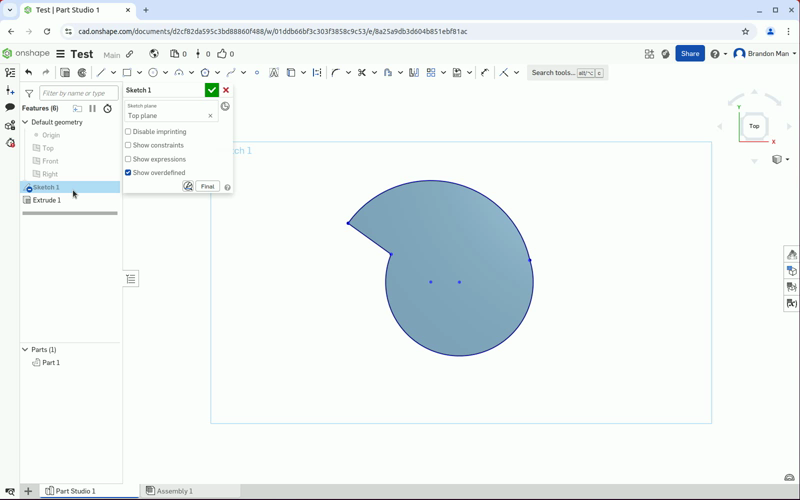
mouse_move(229, 92)
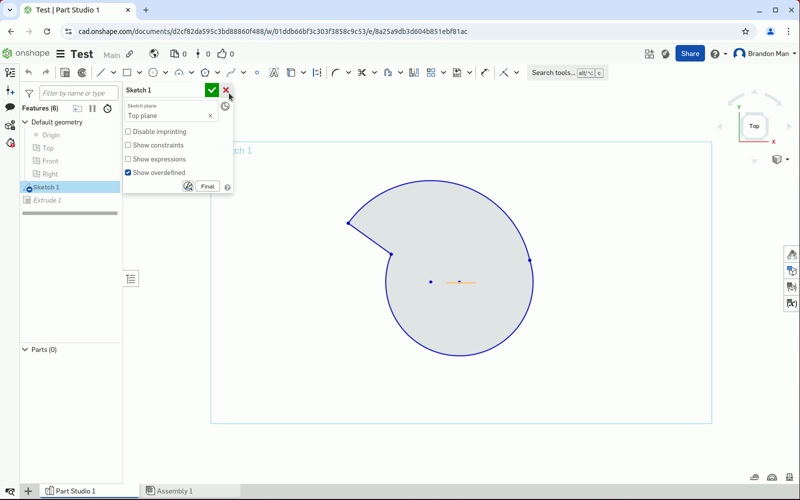
click(229, 92)
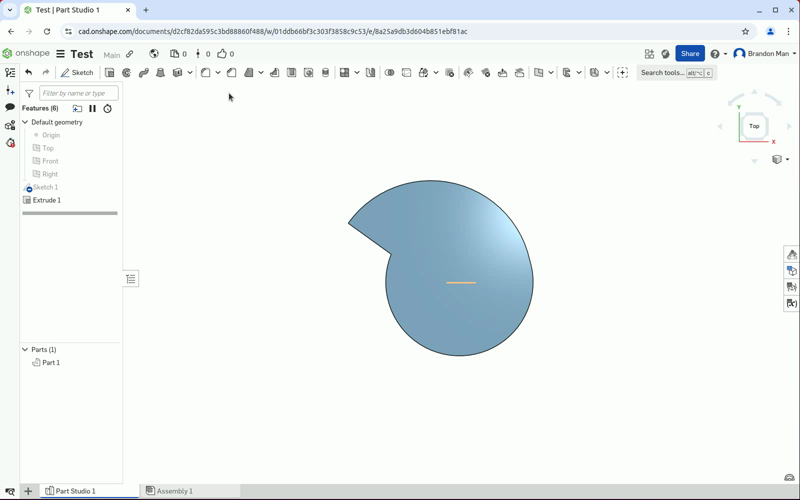
mouse_move(541, 75)
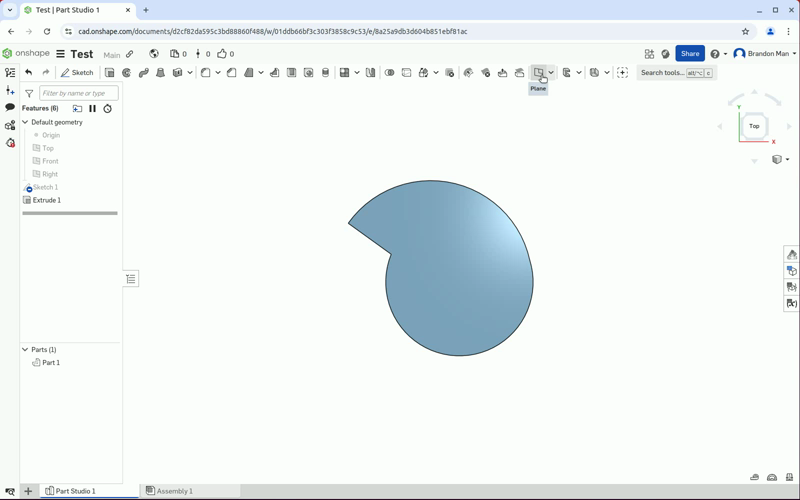
click(541, 75)
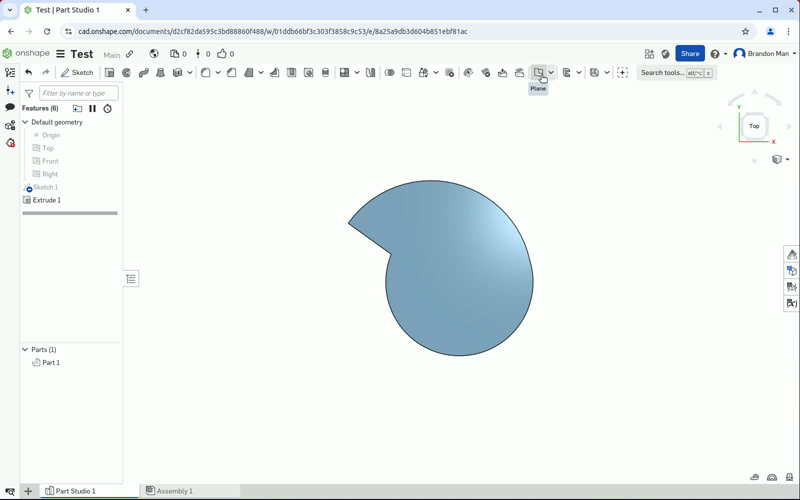
mouse_move(73, 150)
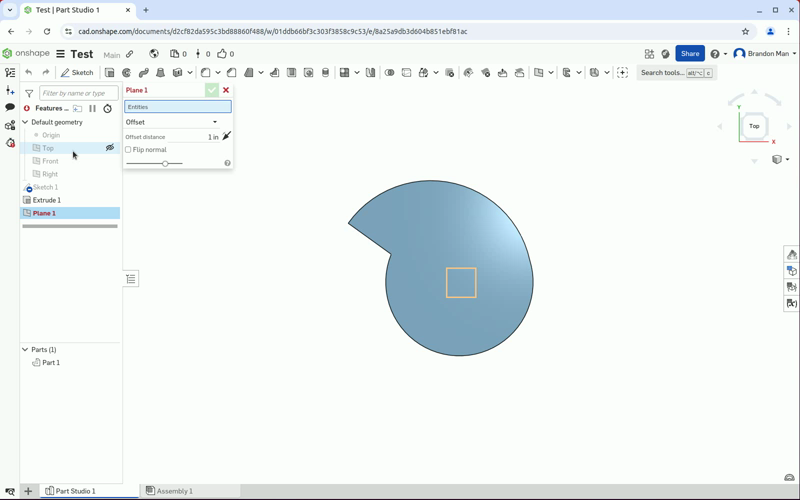
click(73, 150)
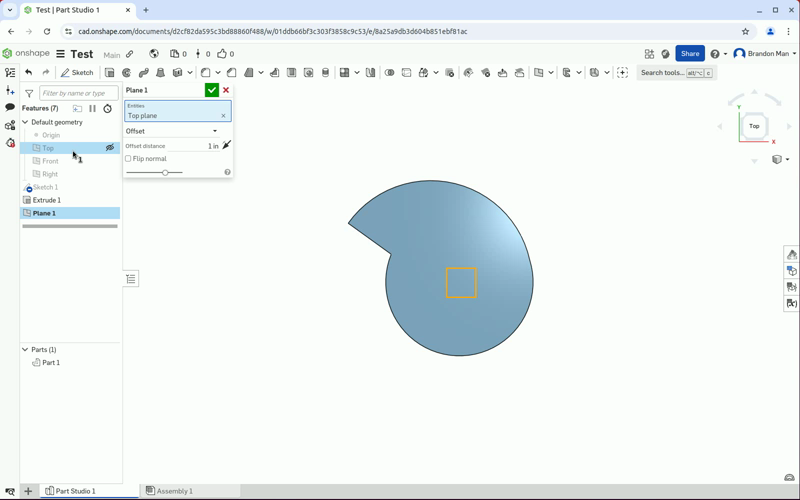
key(tab, 2)
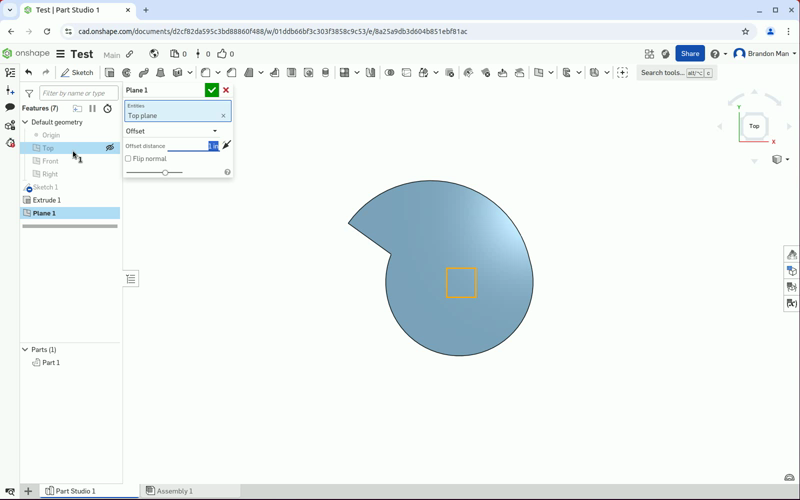
text(7.703)
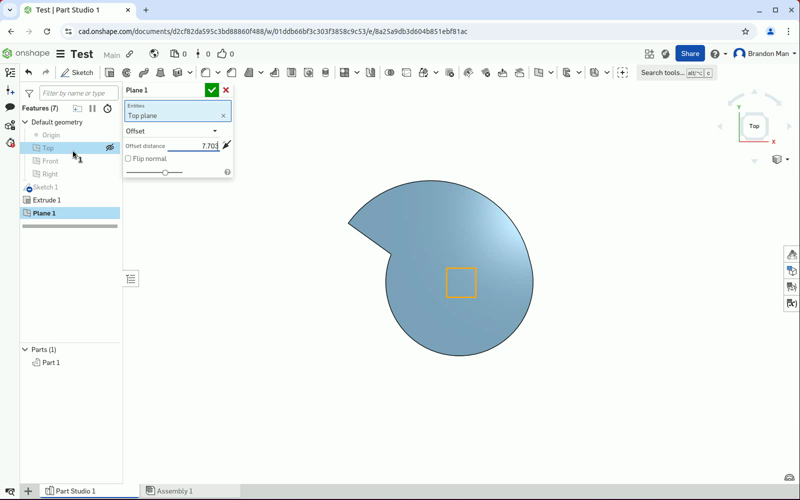
key(enter, 2)
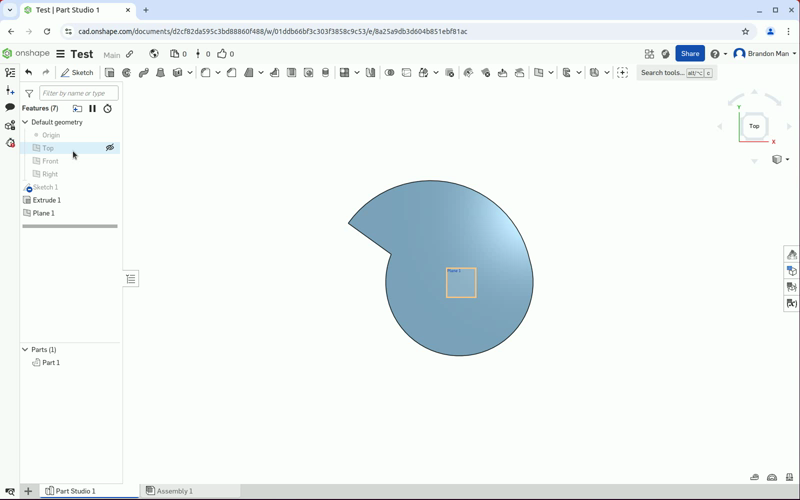
key(shift+s)
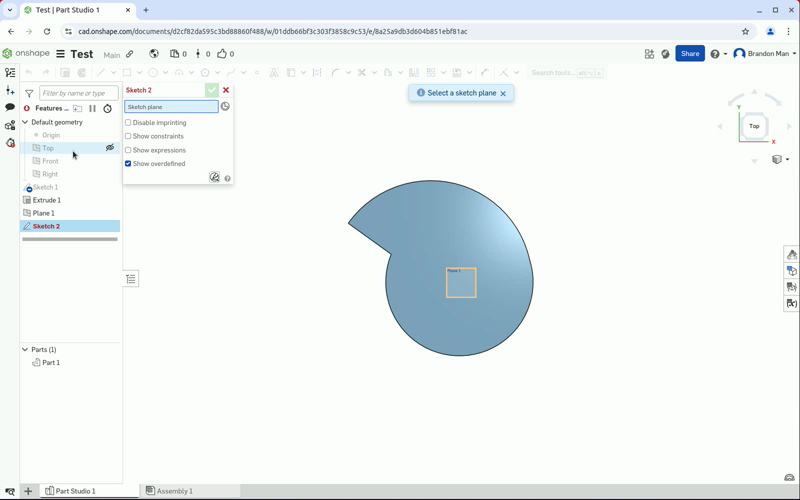
mouse_move(73, 215)
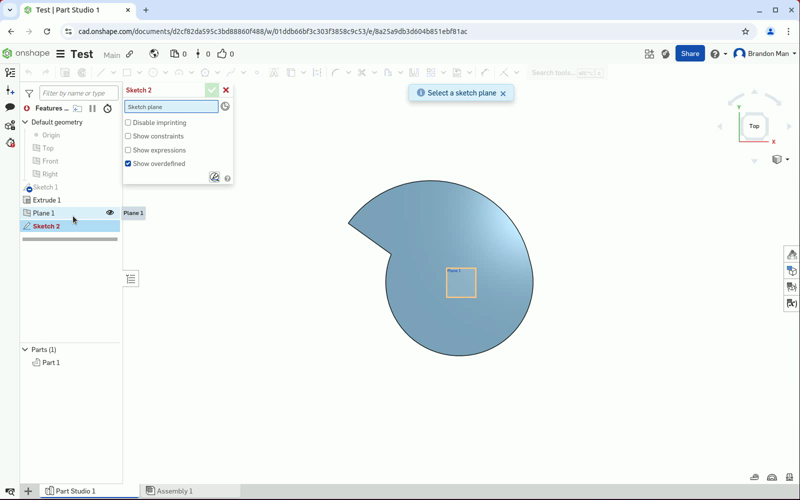
click(73, 215)
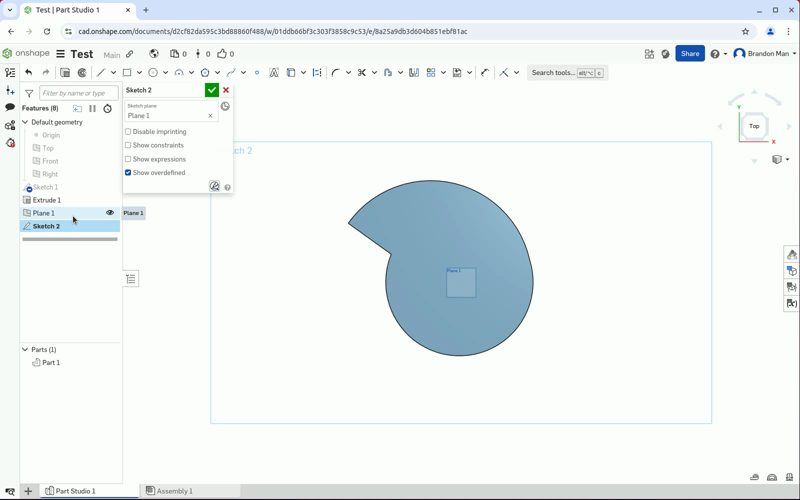
mouse_move(73, 352)
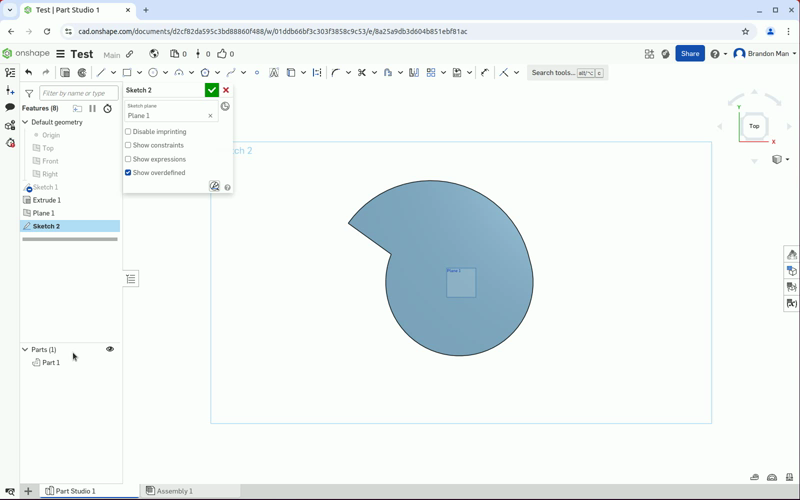
key(y)
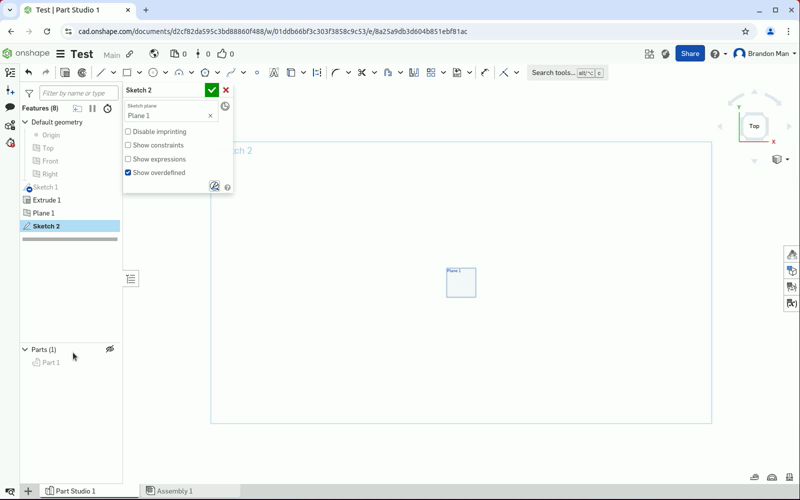
key(c)
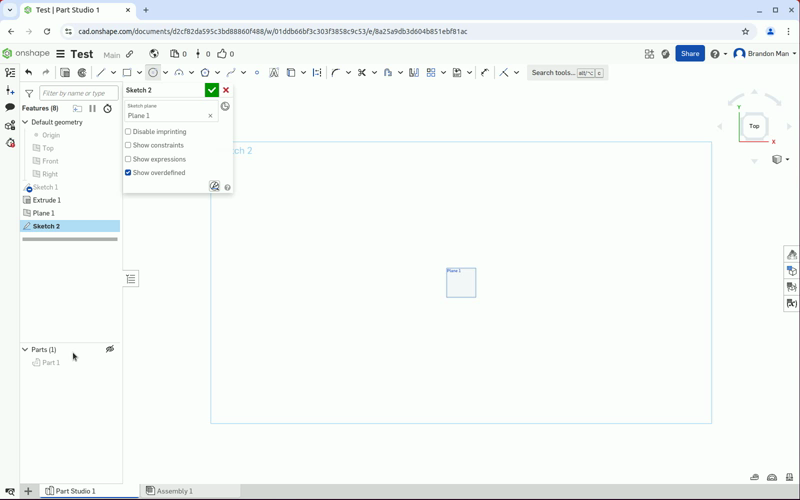
key_down(shift)
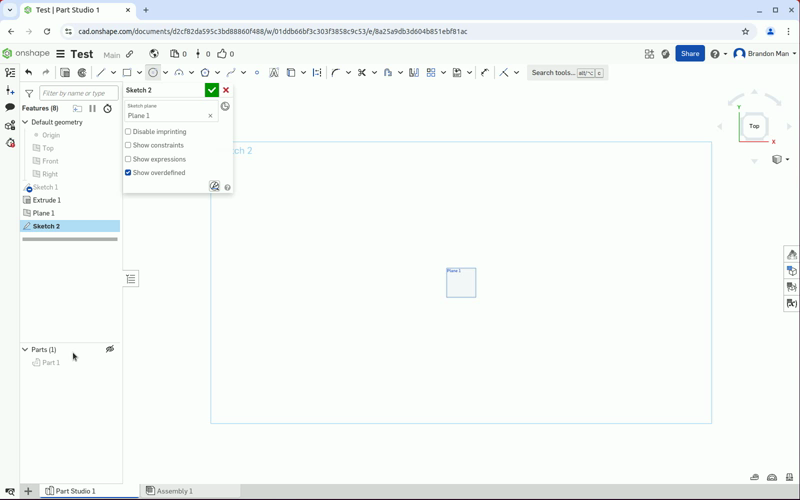
mouse_move(461, 282)
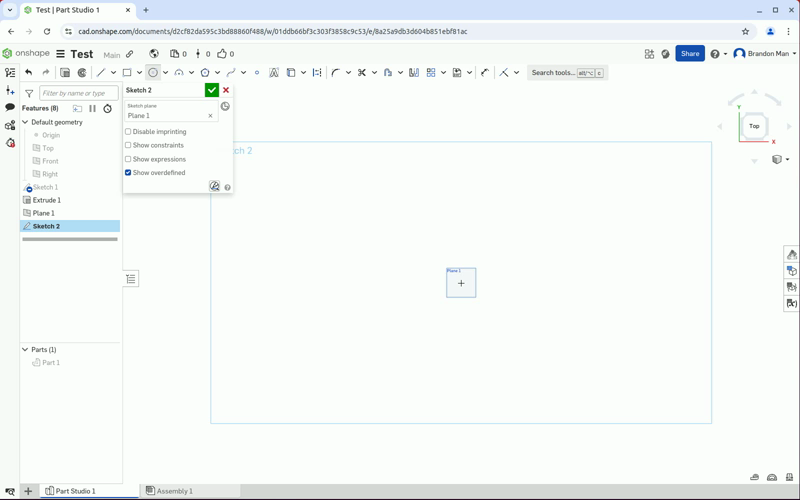
click(461, 282)
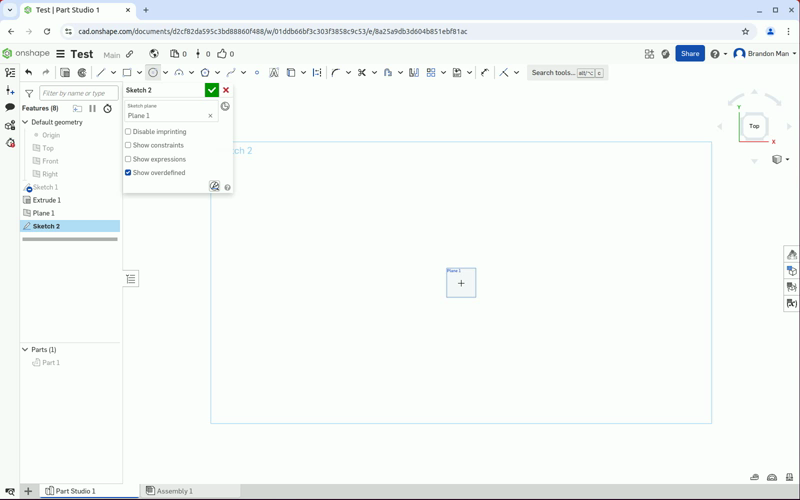
key_up(shift)
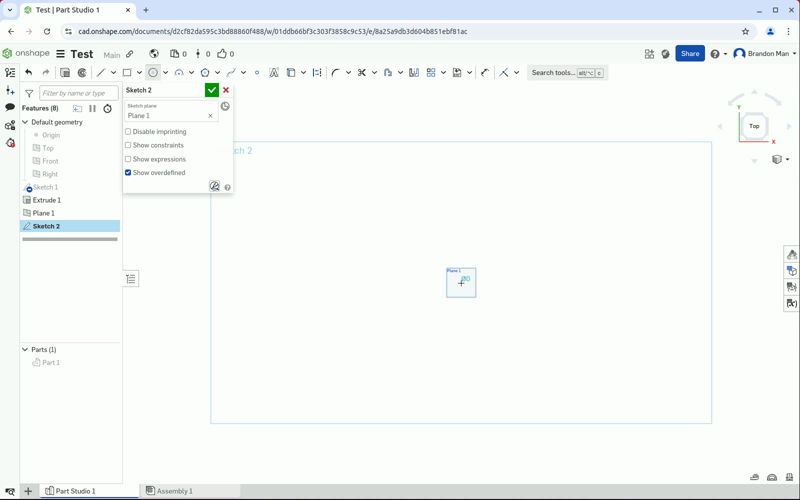
mouse_move(486, 282)
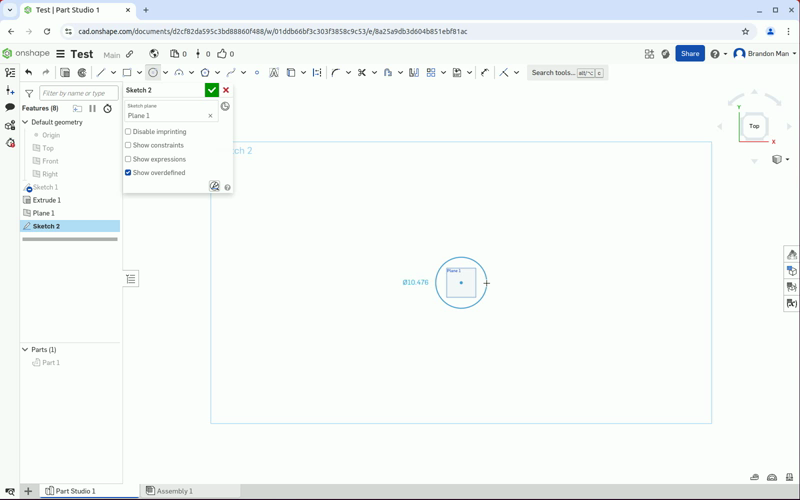
click(486, 282)
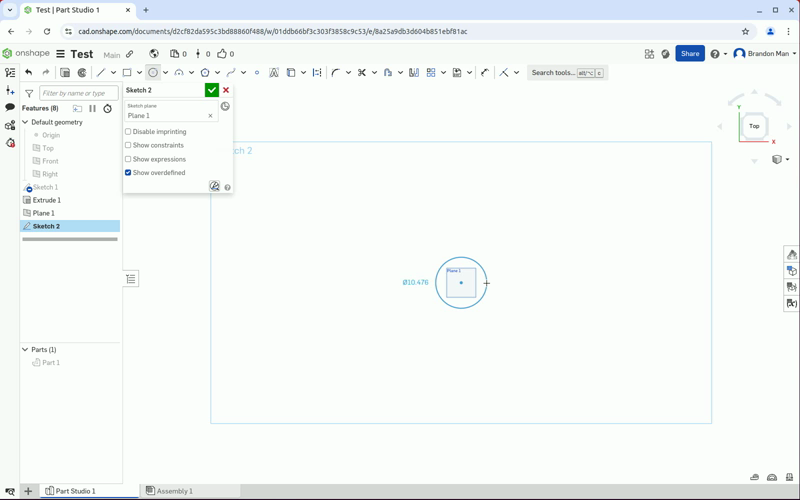
key(esc)
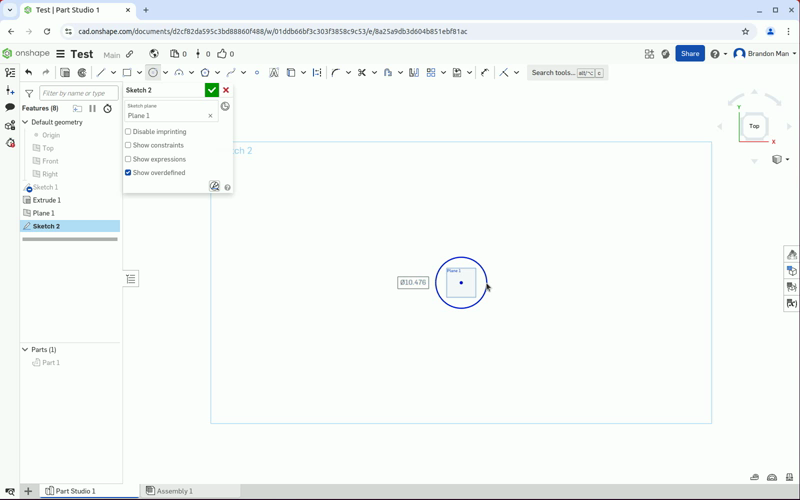
mouse_move(449, 288)
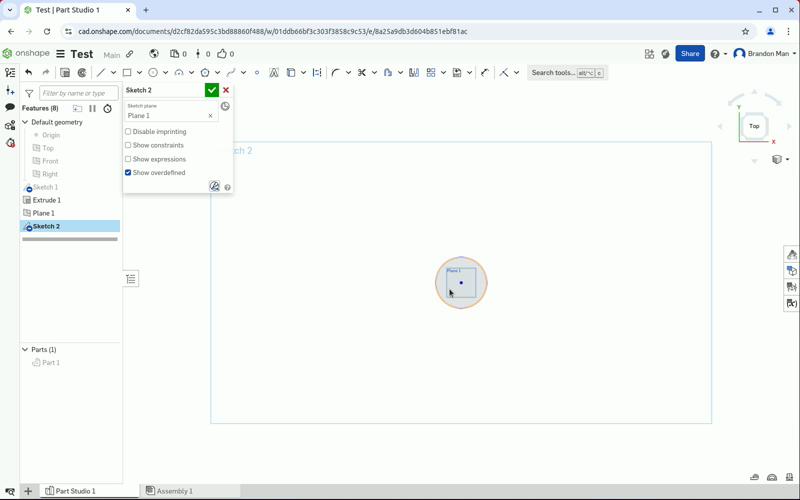
click(449, 288)
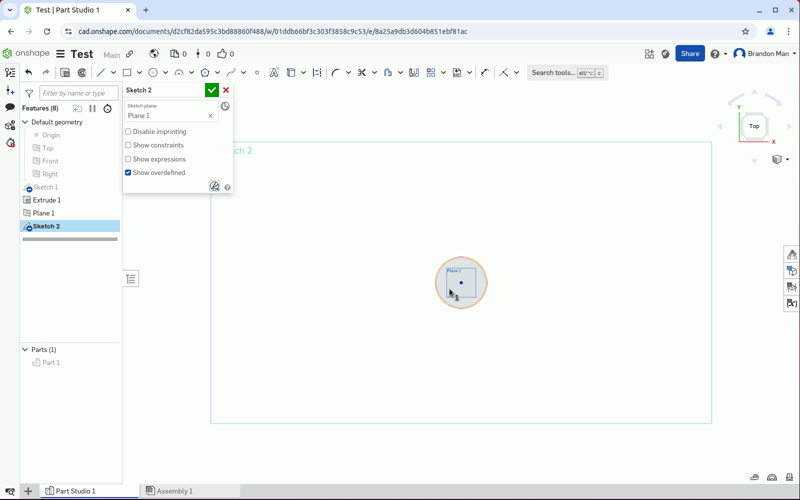
mouse_move(73, 352)
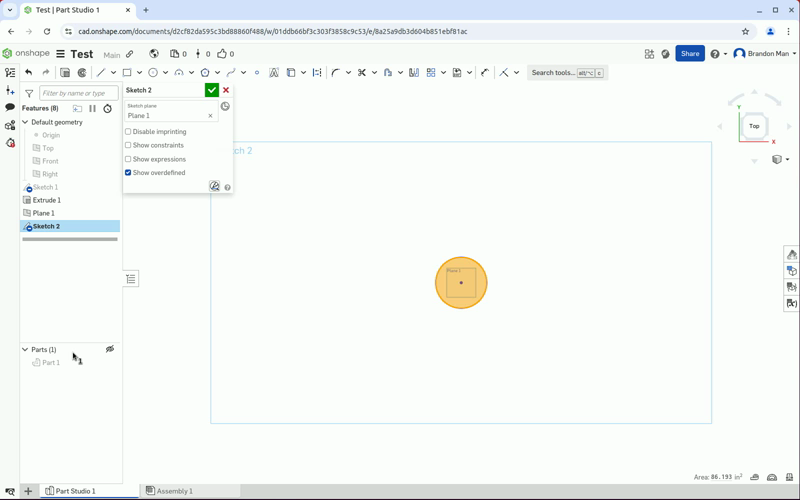
key(shift+y)
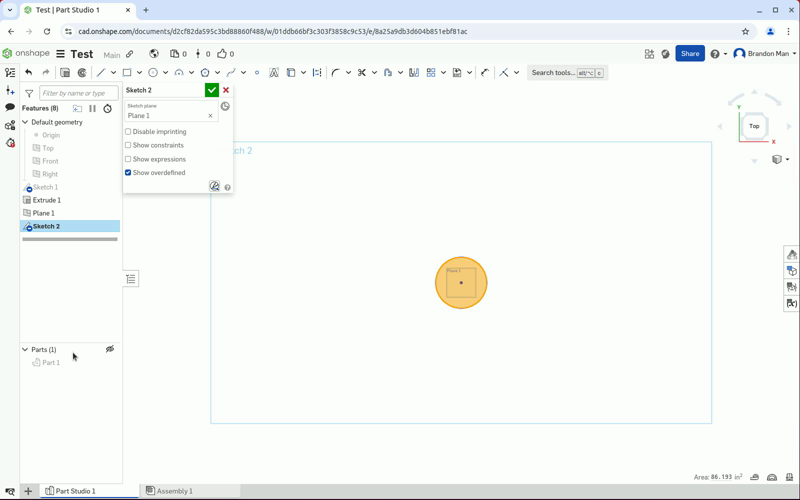
key(shift+e)
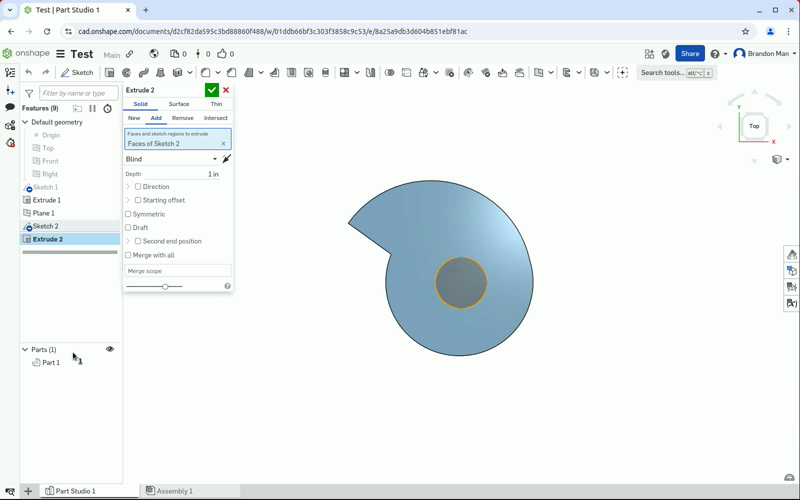
mouse_move(143, 106)
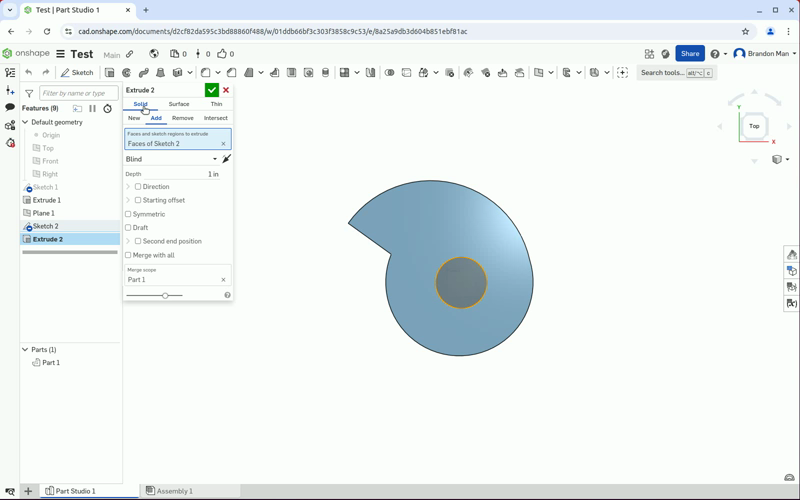
click(143, 106)
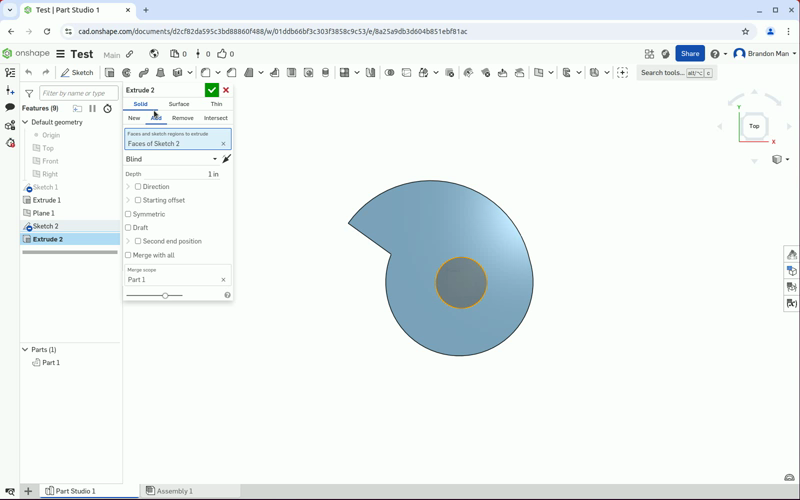
mouse_move(186, 120)
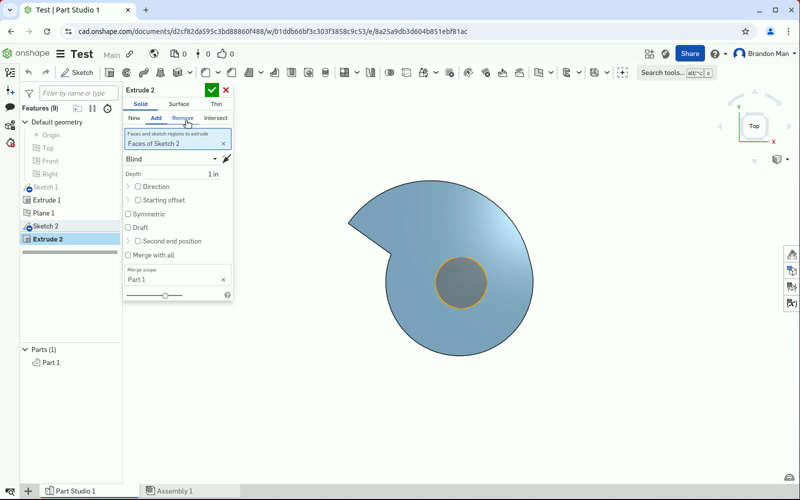
click(186, 120)
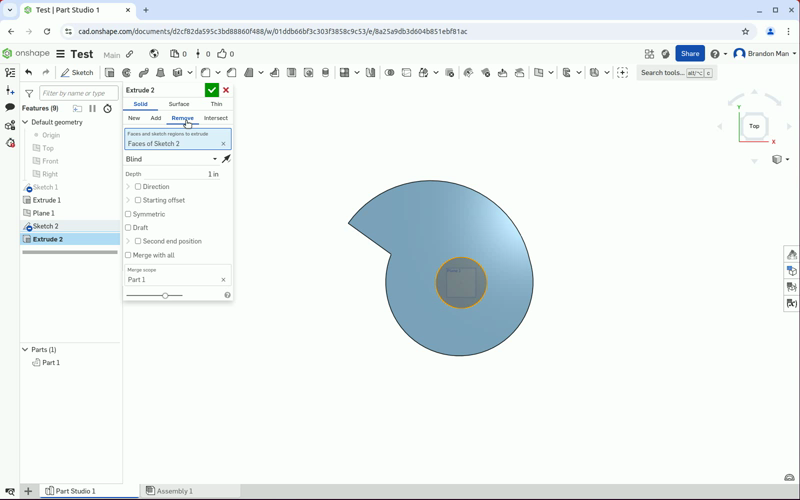
key(tab, 4)
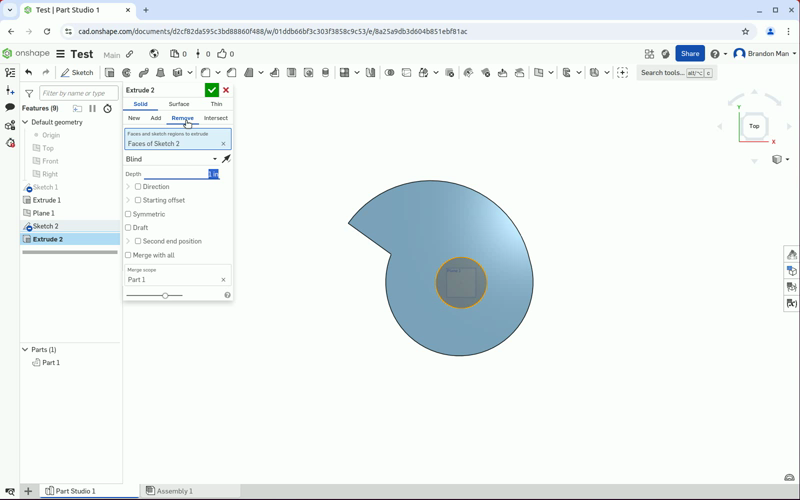
text(10.11)
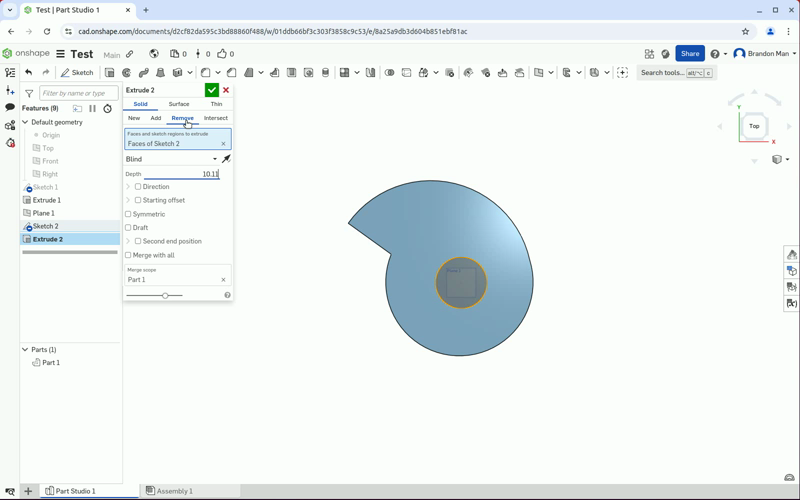
key(tab, 6)
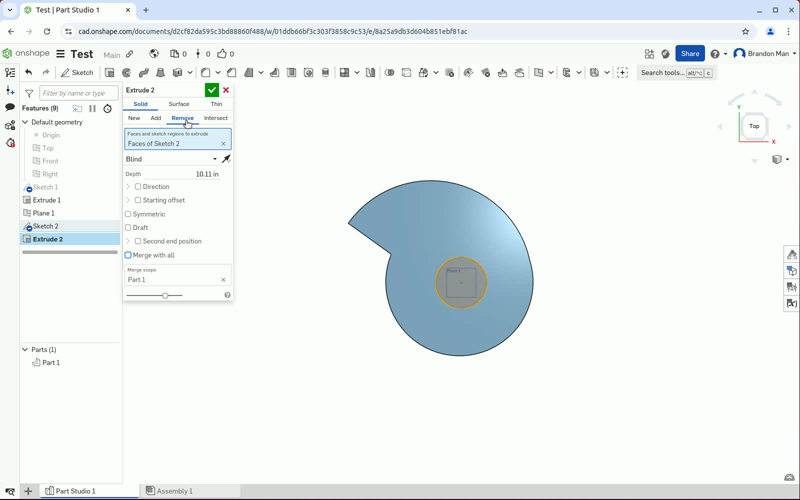
key(space)
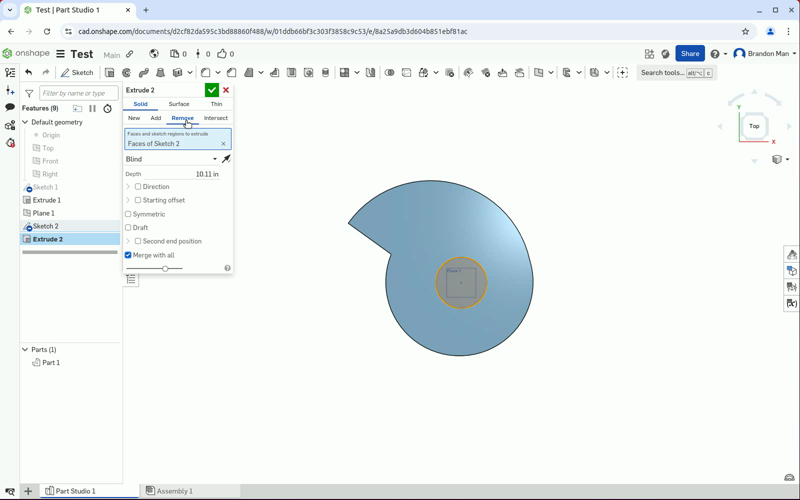
key(enter)
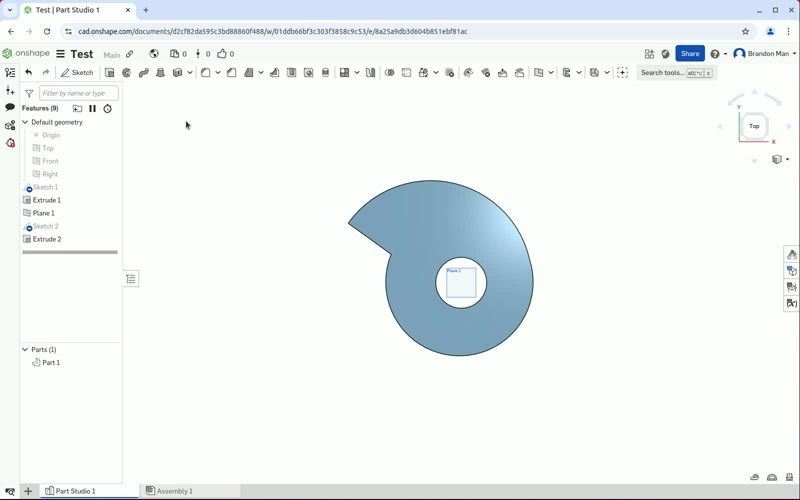
key(shift+h)
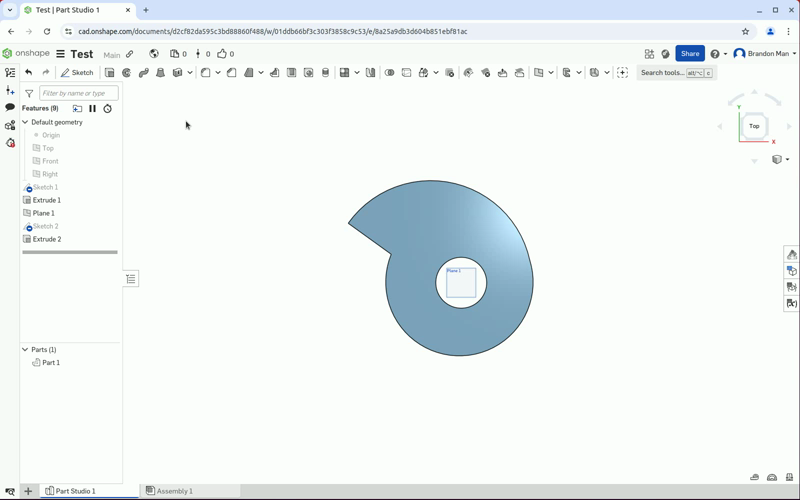
key(shift+h)
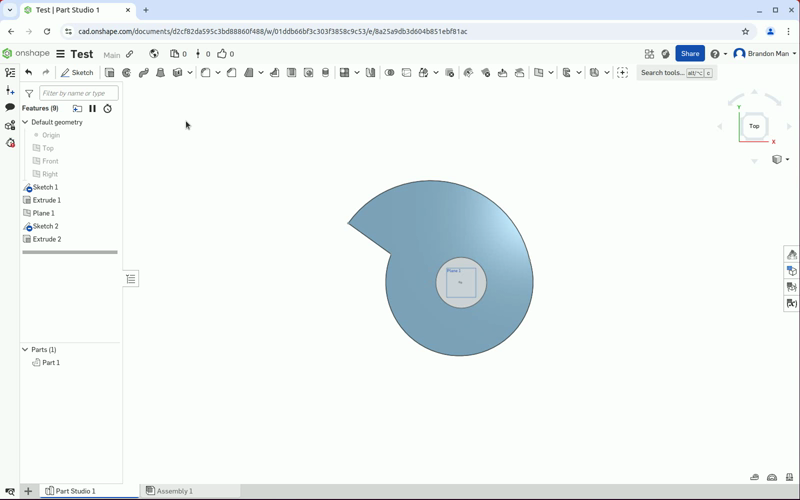
key(shift+7)
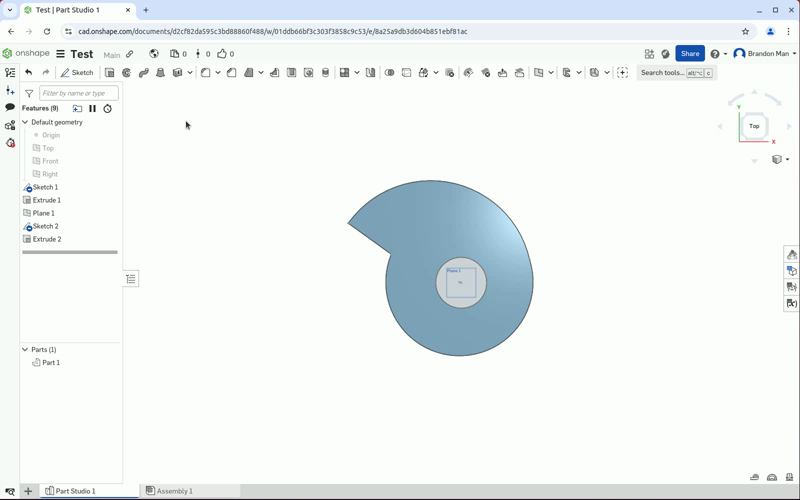
key(up, 3)
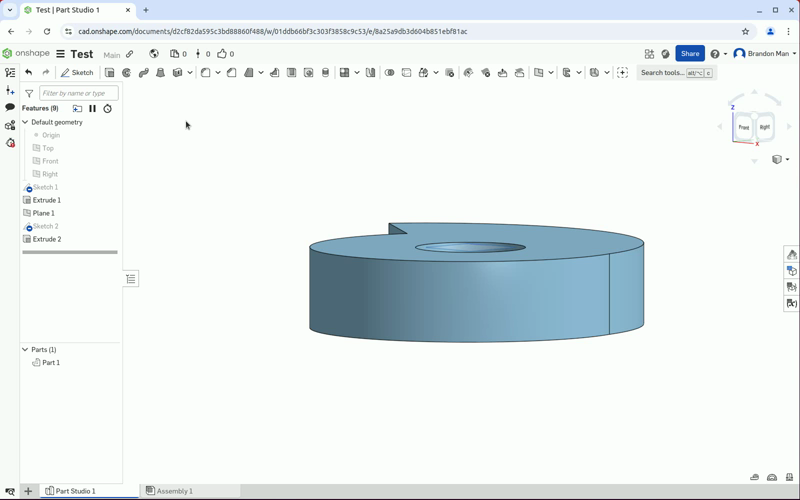
key(left, 3)
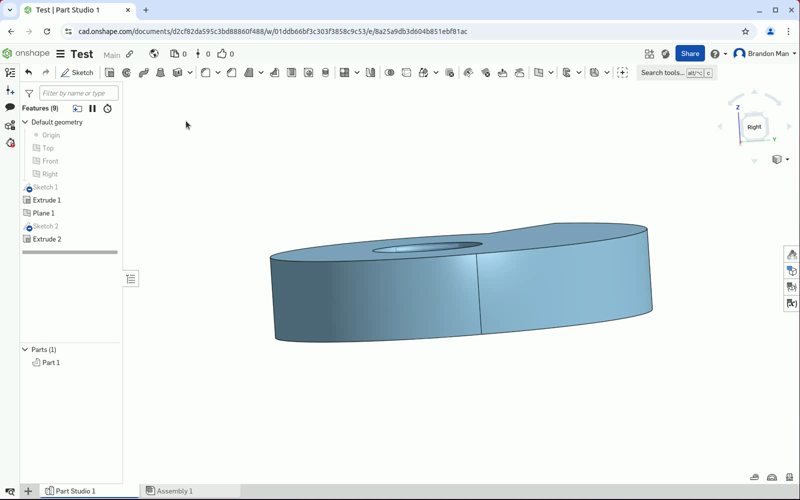
key(right, 3)
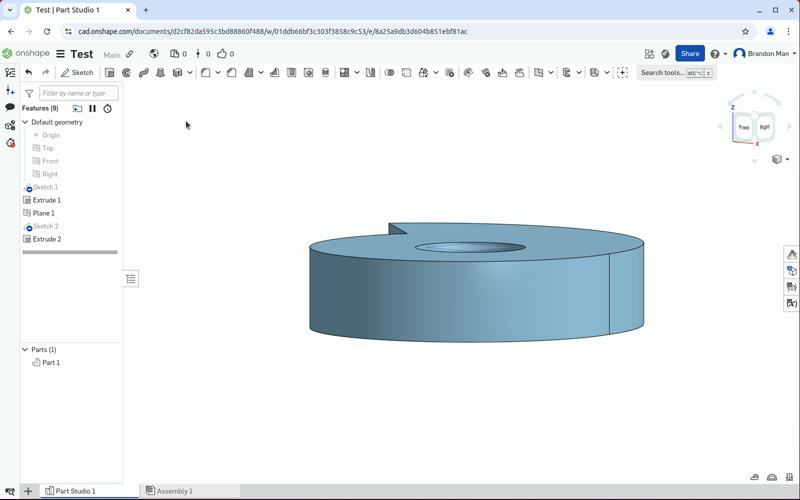
key(down, 3)
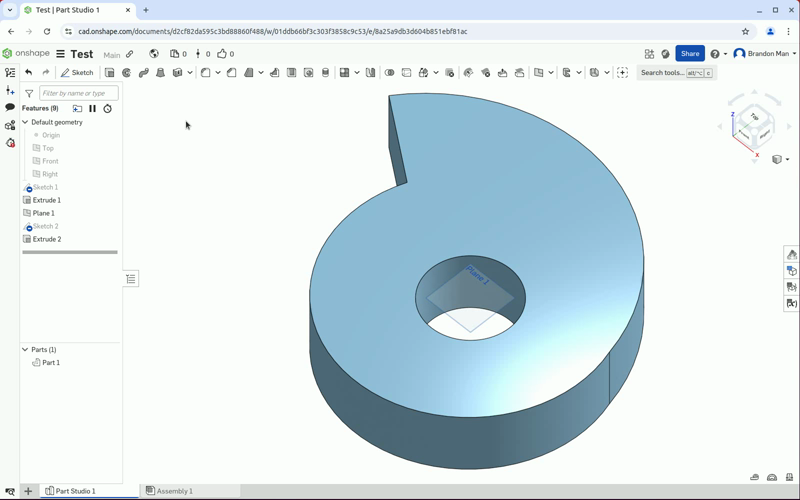
mouse_move(73, 189)
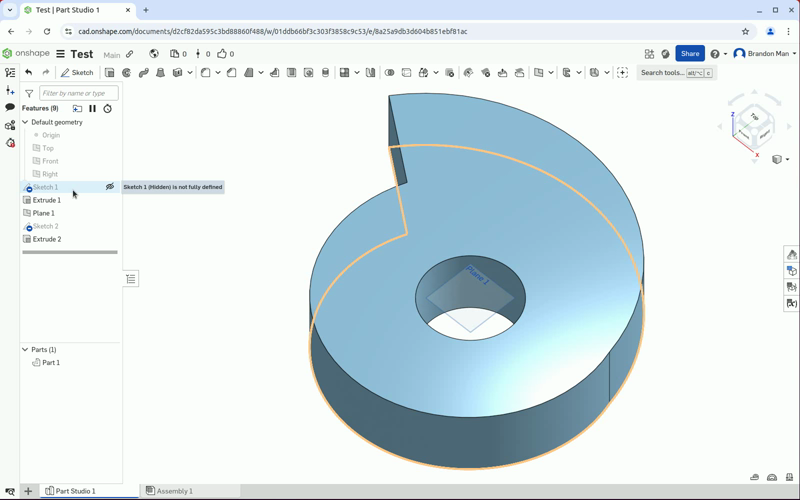
click(73, 189)